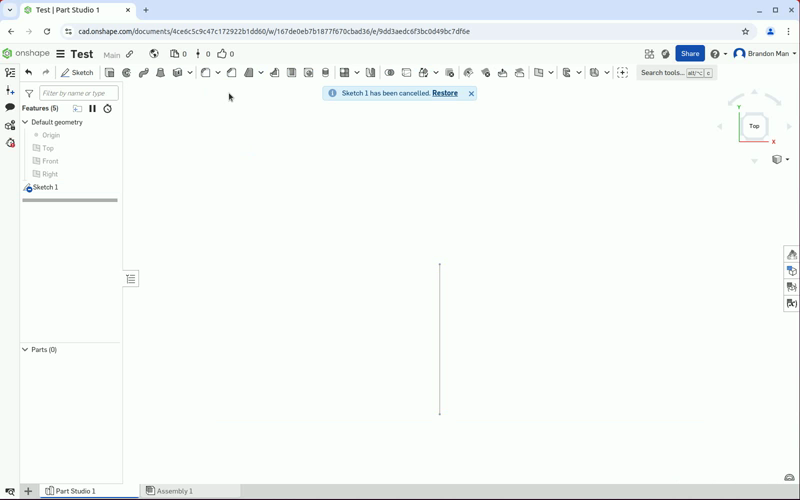
key(shift+h)
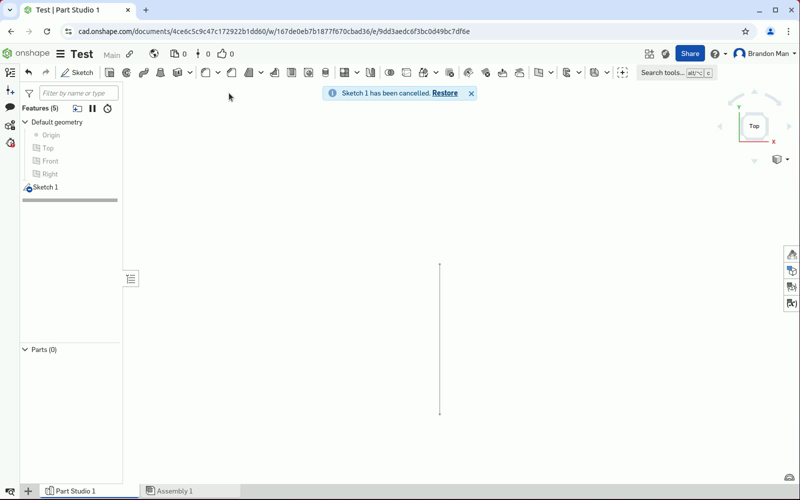
key(shift+s)
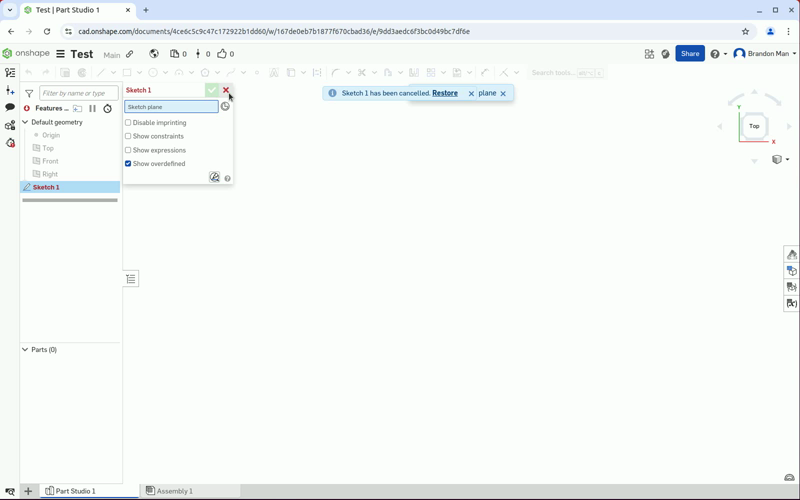
mouse_move(73, 150)
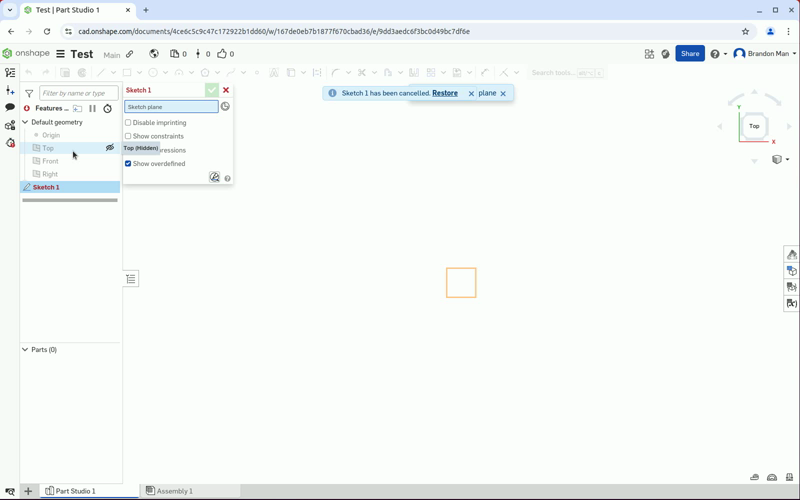
click(73, 150)
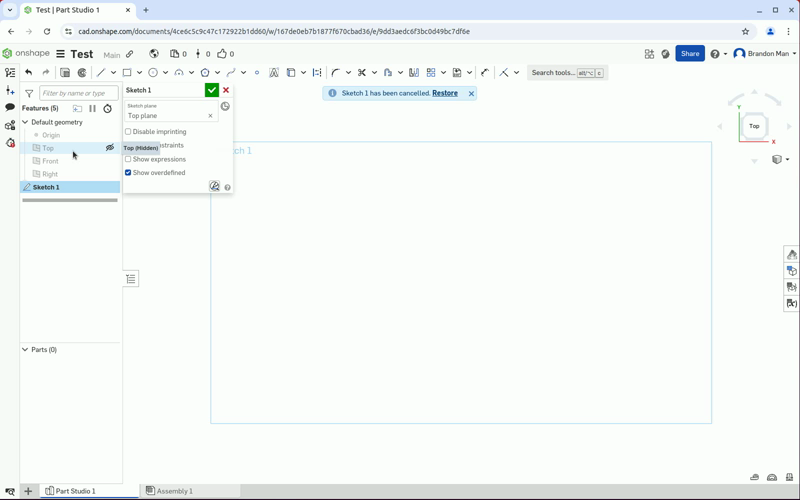
mouse_move(73, 352)
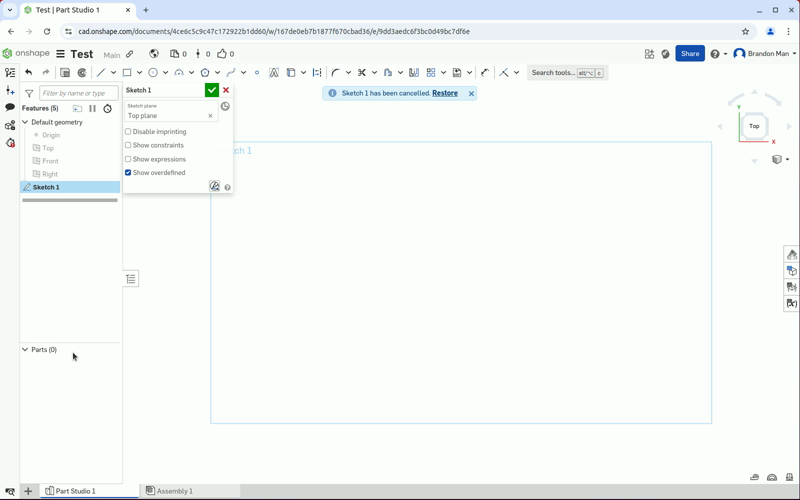
key(y)
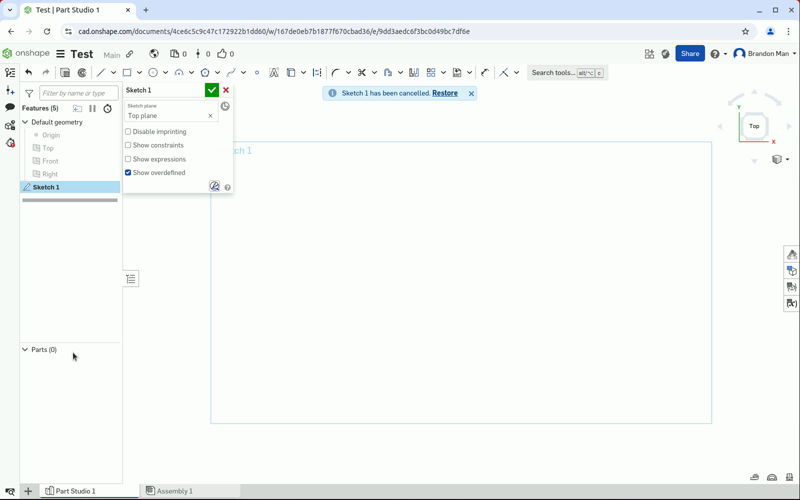
key(l)
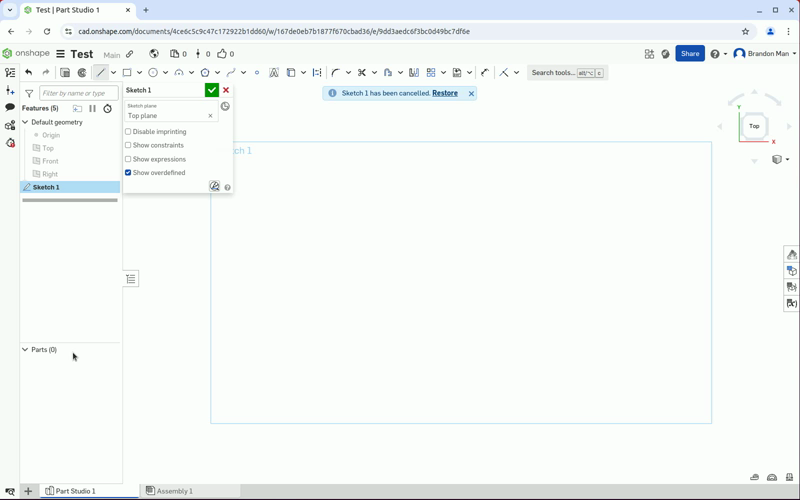
key_down(shift)
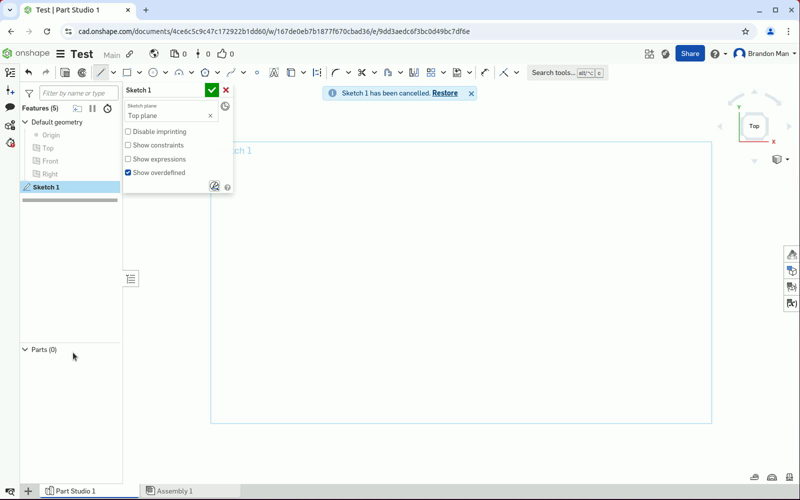
mouse_move(388, 355)
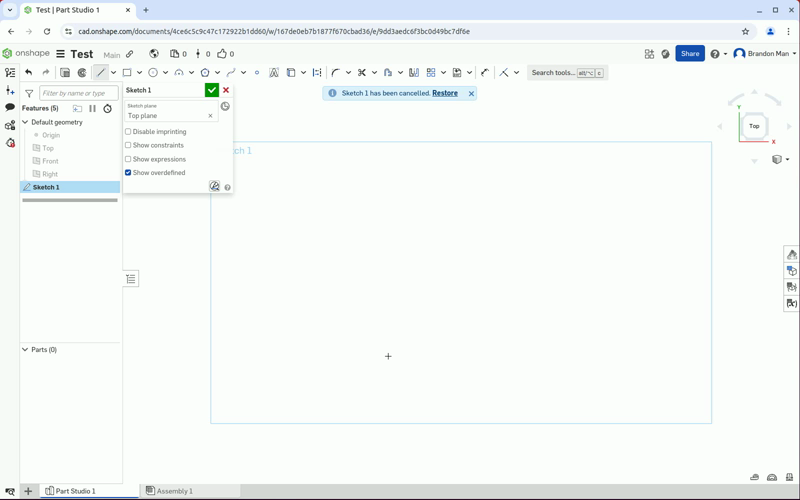
click(388, 355)
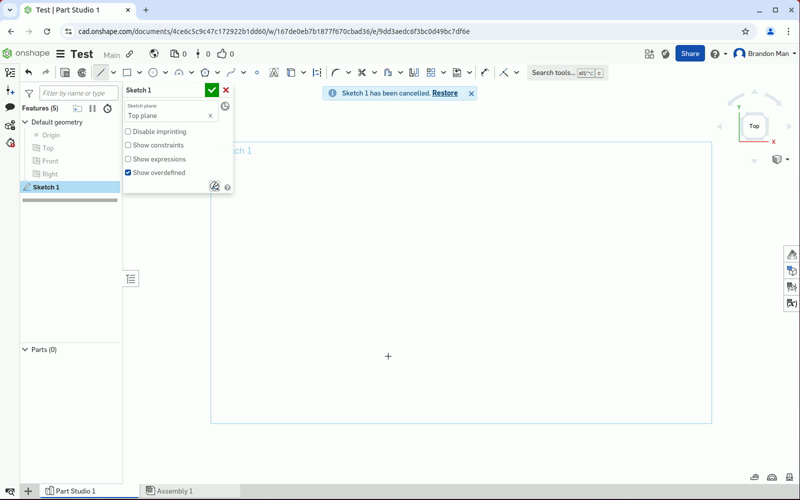
key_up(shift)
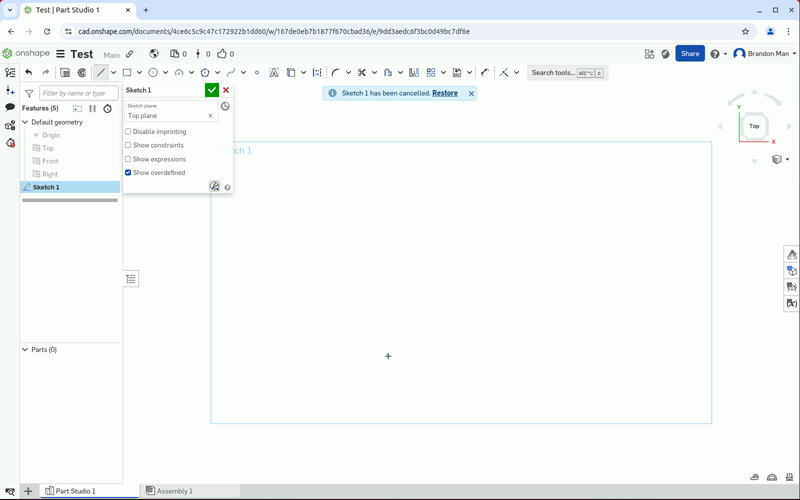
key_down(shift)
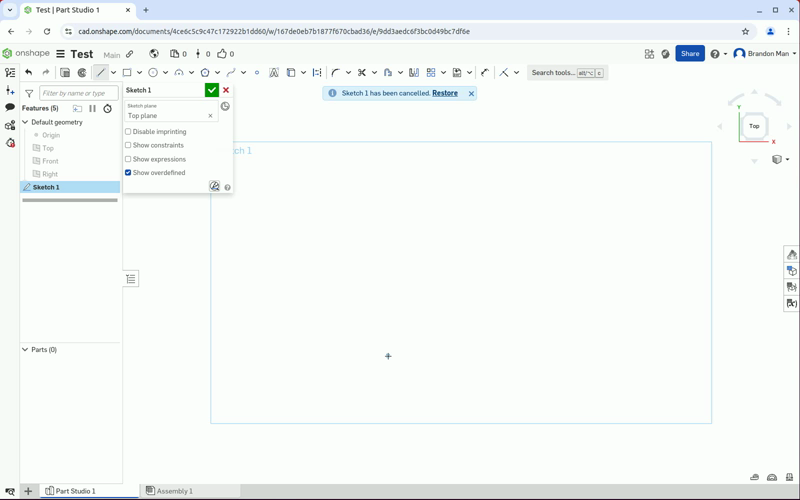
mouse_move(531, 355)
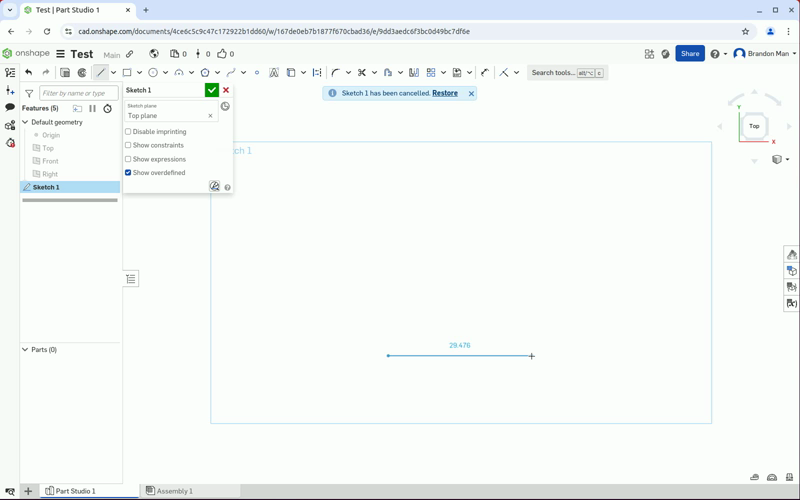
click(531, 355)
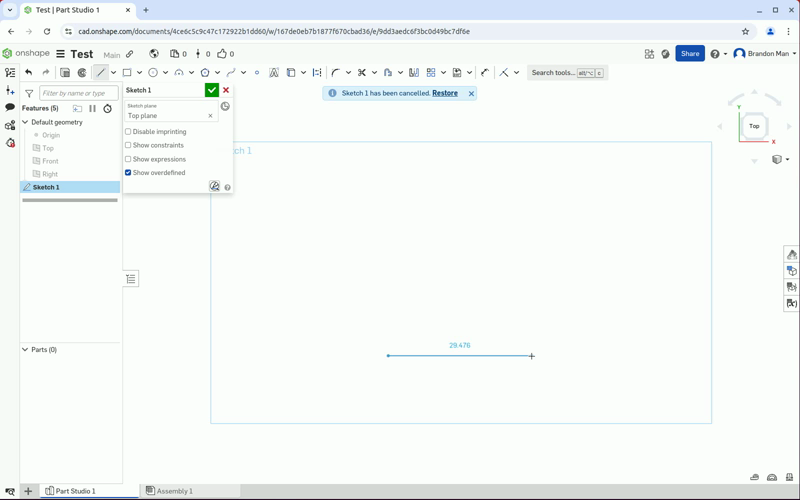
key_up(shift)
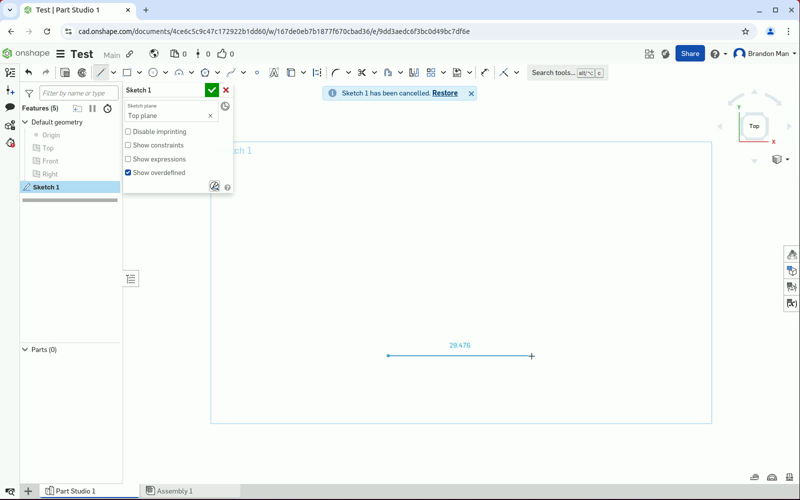
key_down(shift)
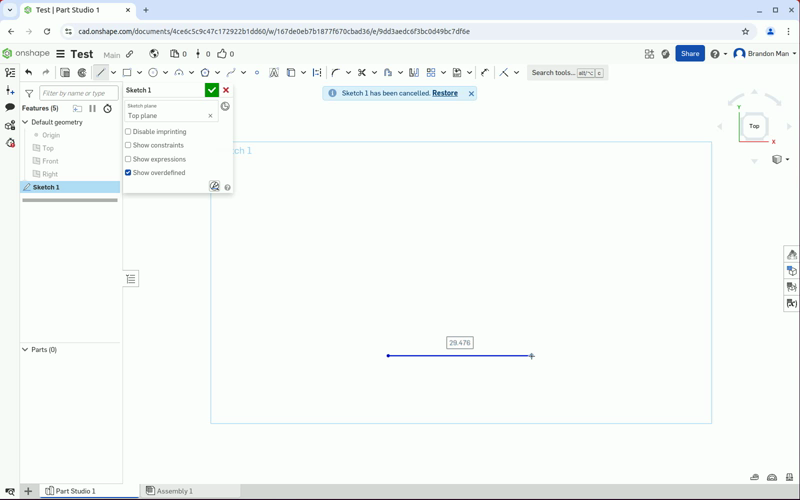
mouse_move(531, 210)
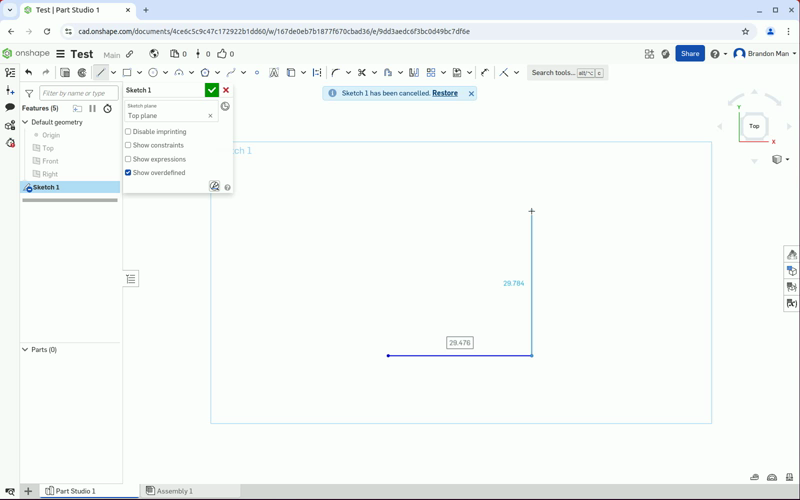
click(531, 210)
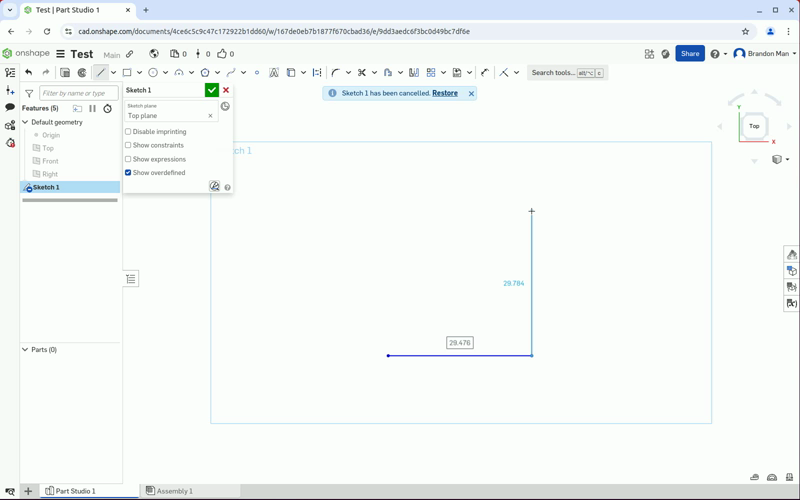
key_up(shift)
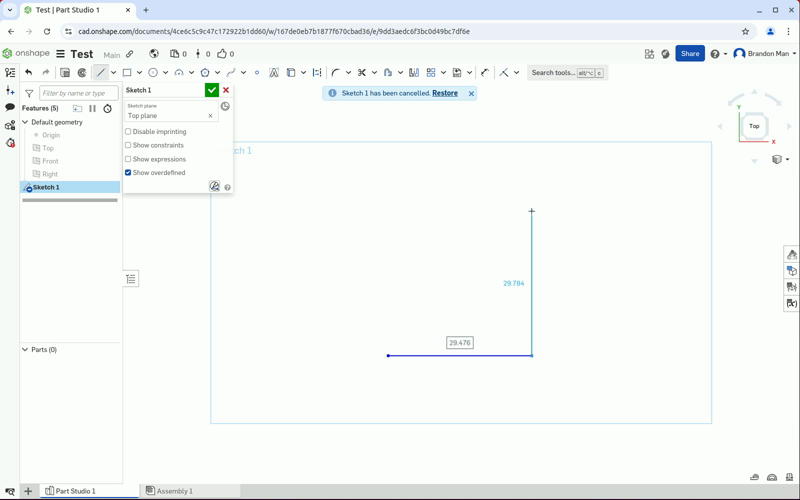
key_down(shift)
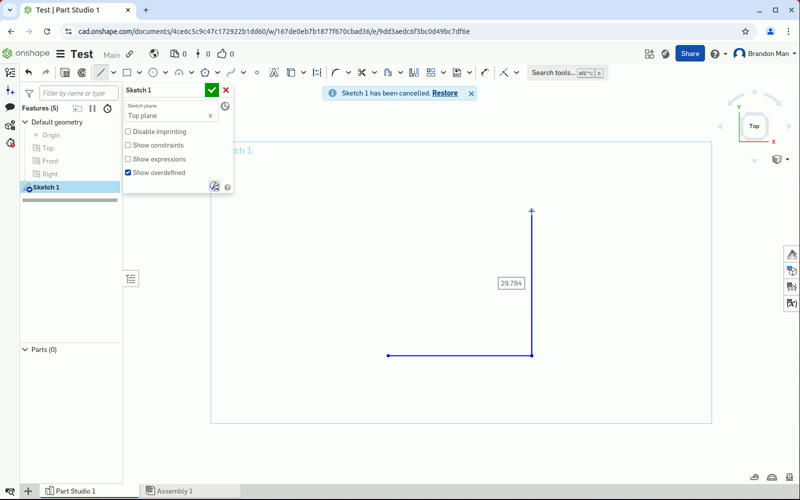
mouse_move(388, 210)
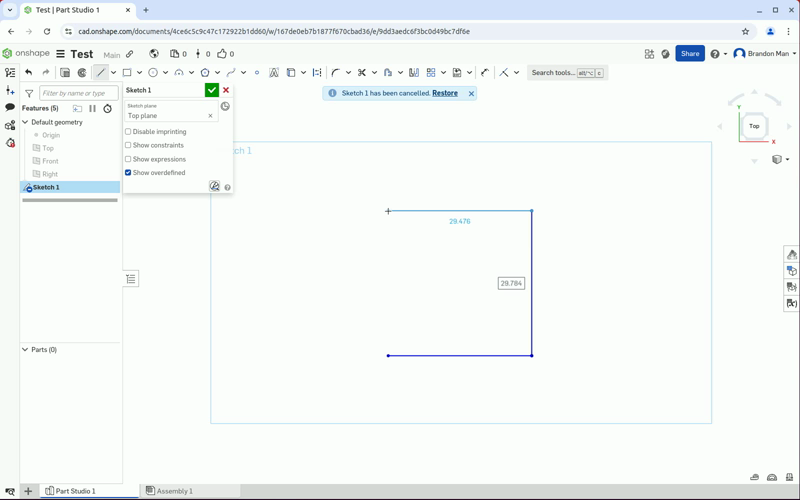
click(388, 210)
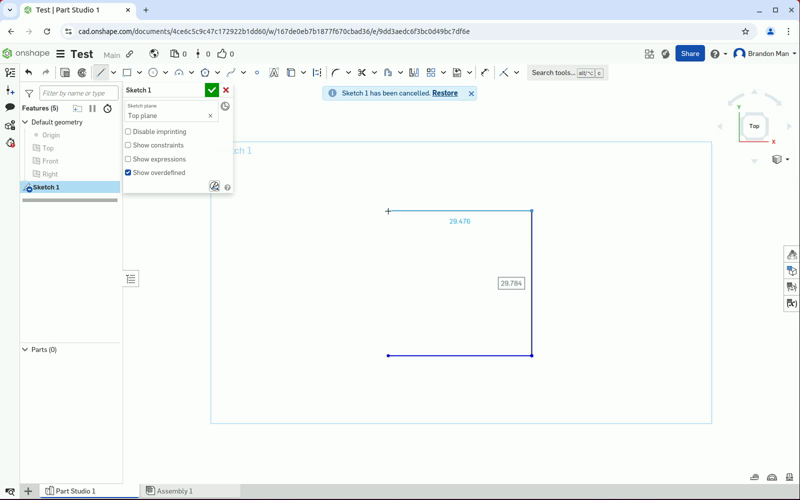
key_up(shift)
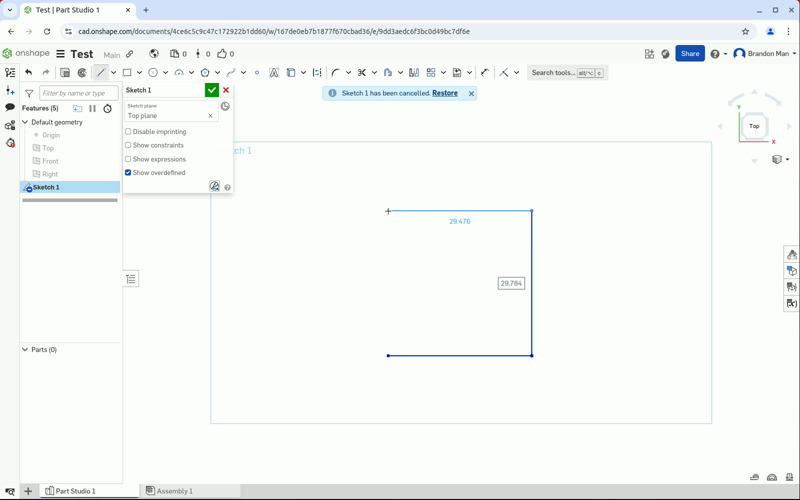
key_down(shift)
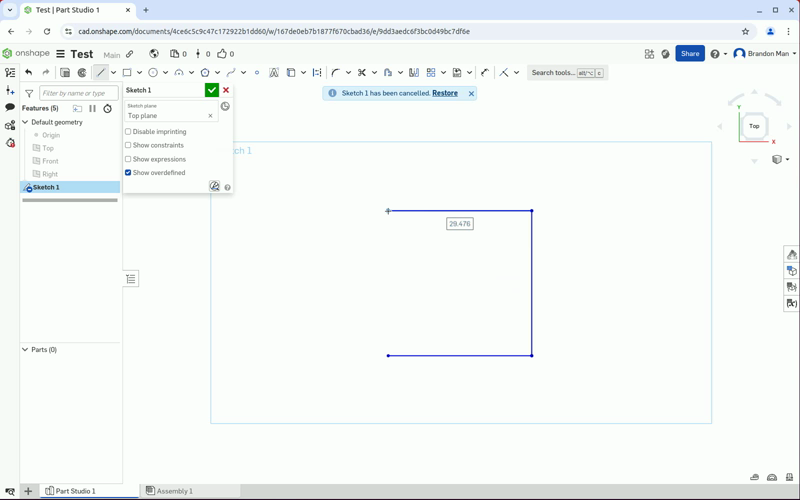
mouse_move(388, 355)
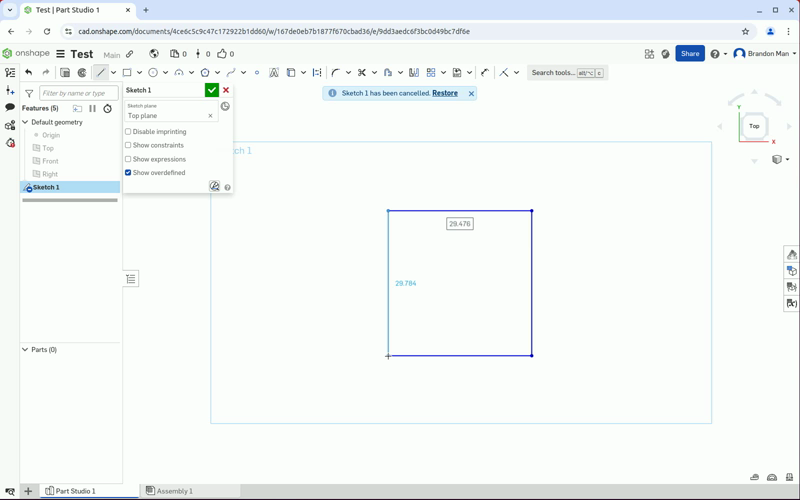
key_up(shift)
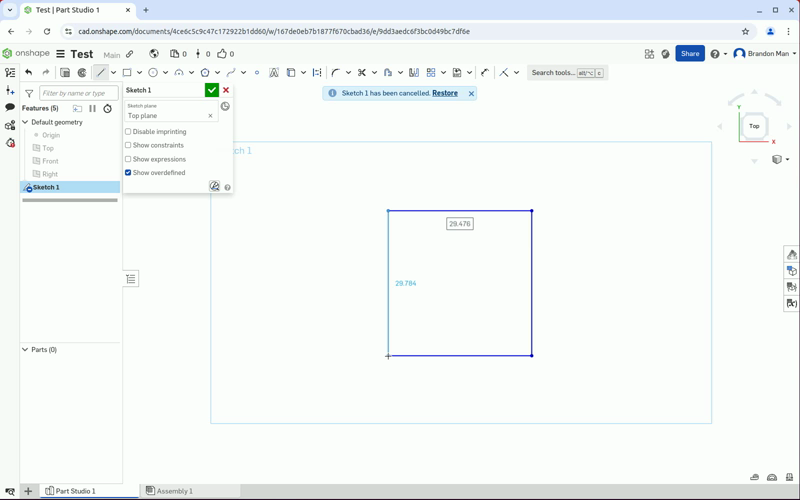
click(388, 355)
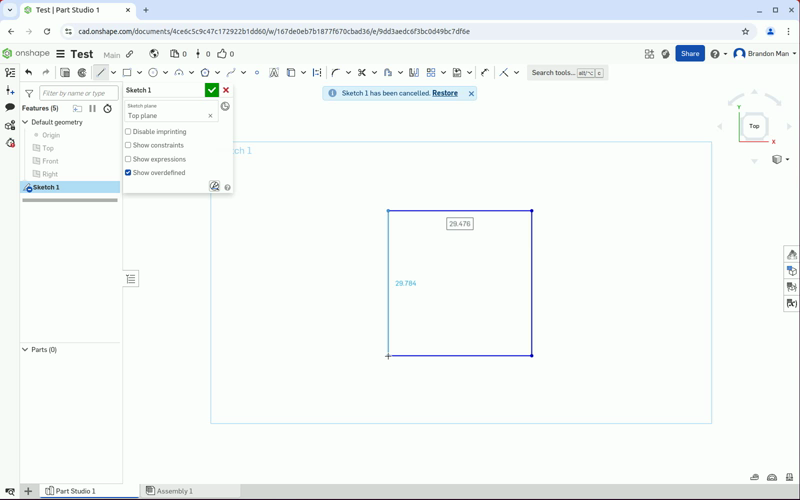
key(esc)
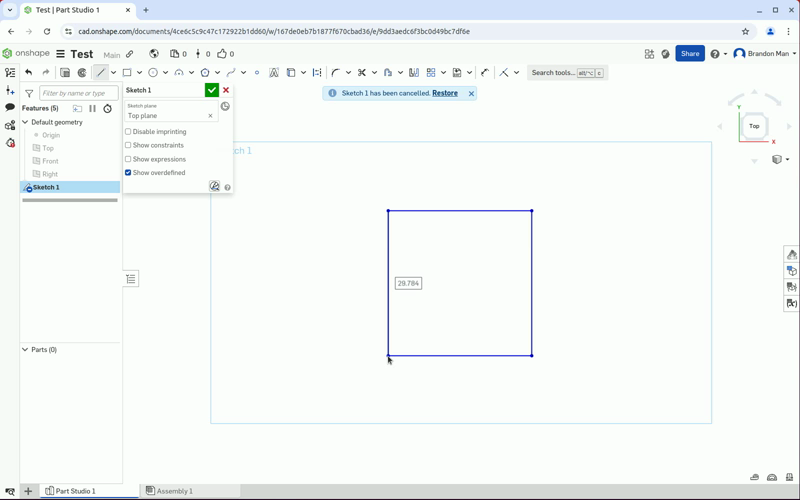
mouse_move(503, 272)
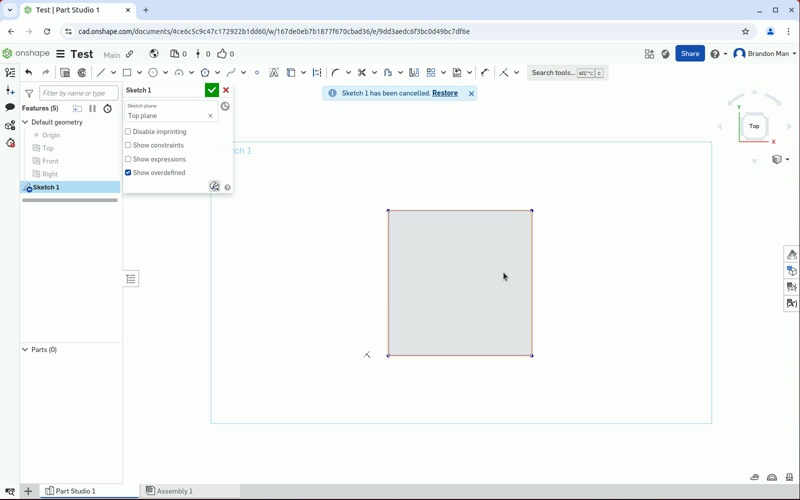
click(503, 272)
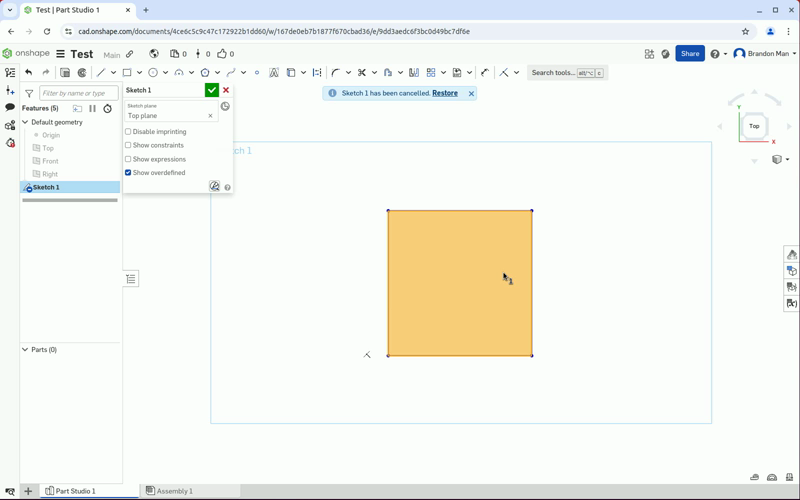
mouse_move(73, 352)
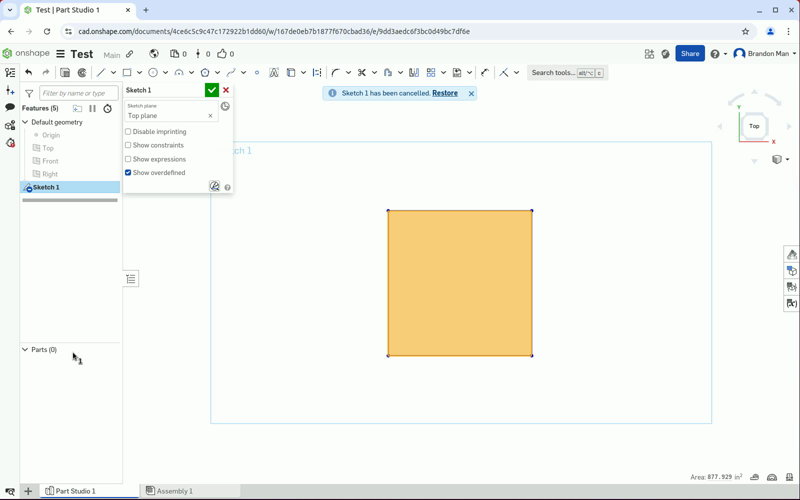
key(shift+y)
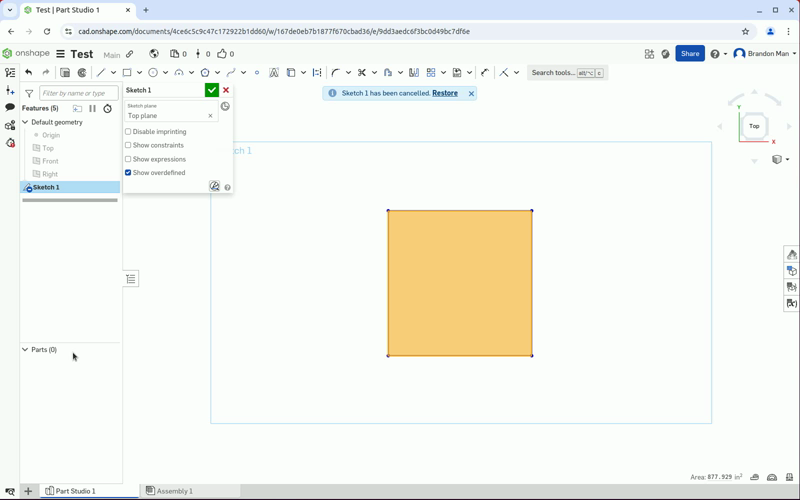
key(shift+e)
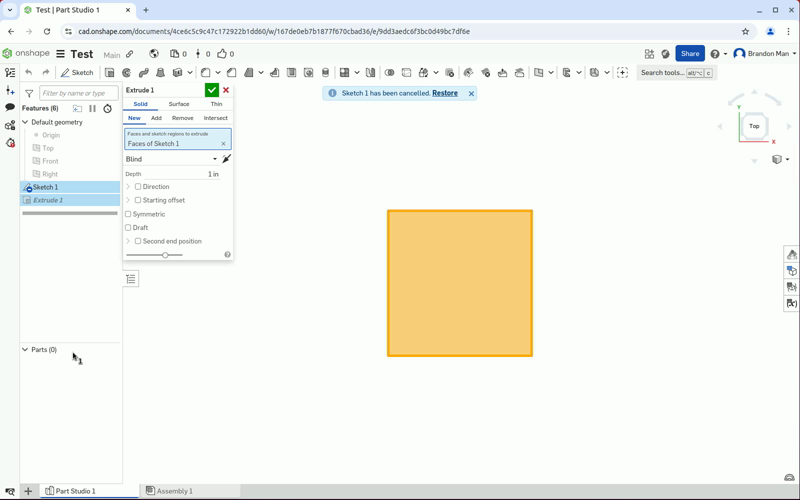
mouse_move(143, 106)
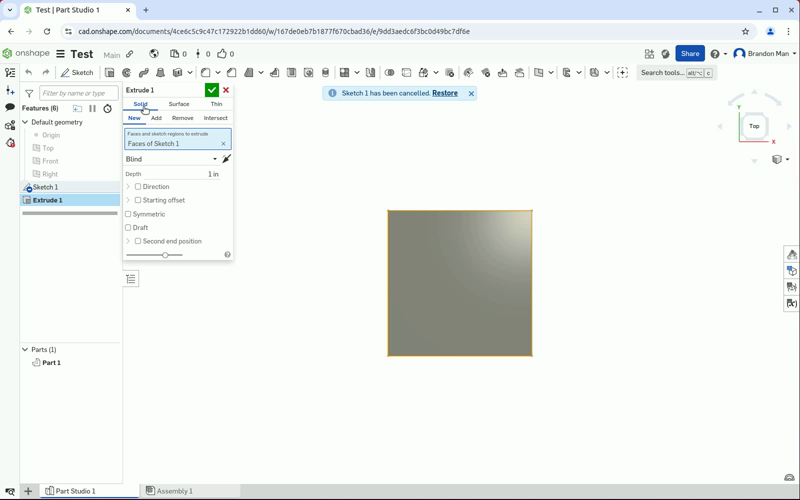
click(143, 106)
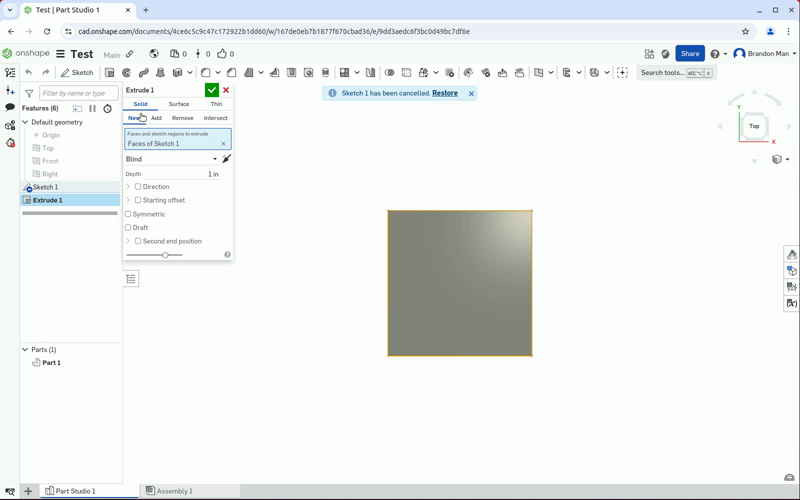
mouse_move(137, 120)
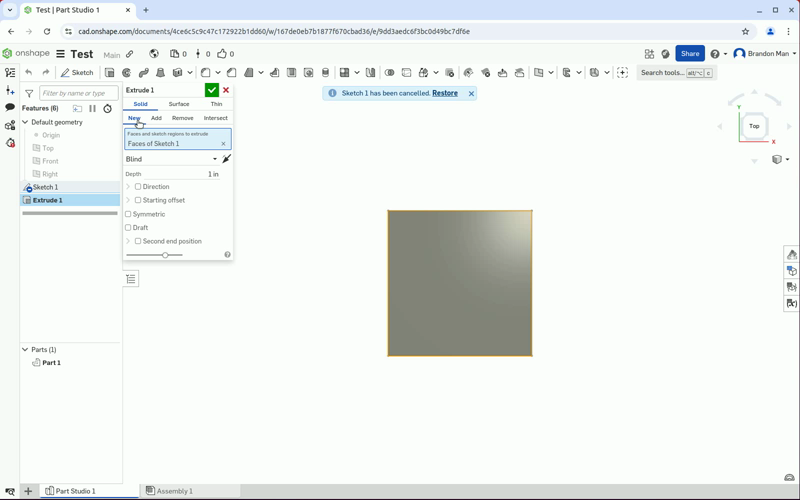
click(137, 120)
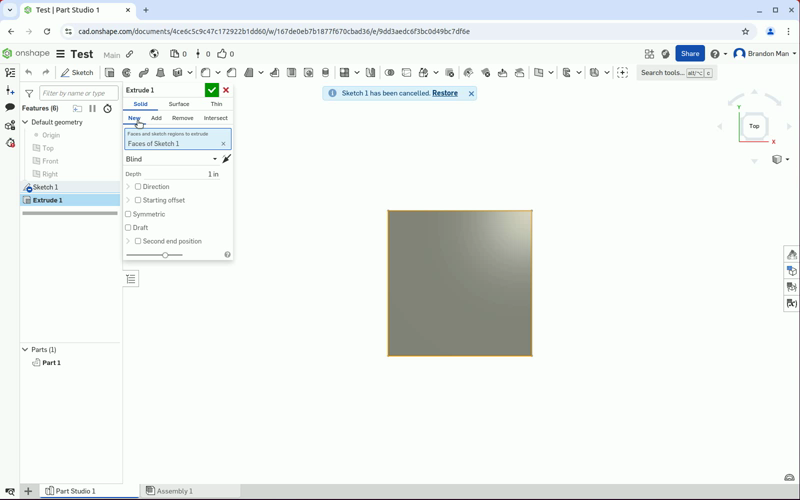
key(tab, 4)
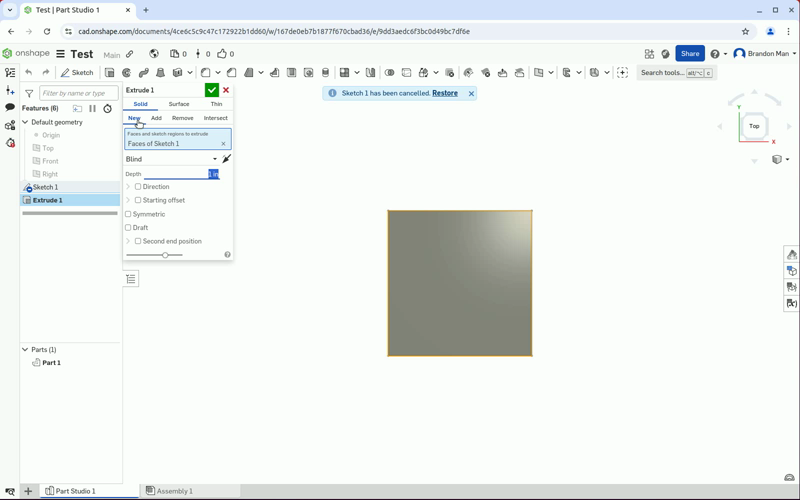
text(3.851)
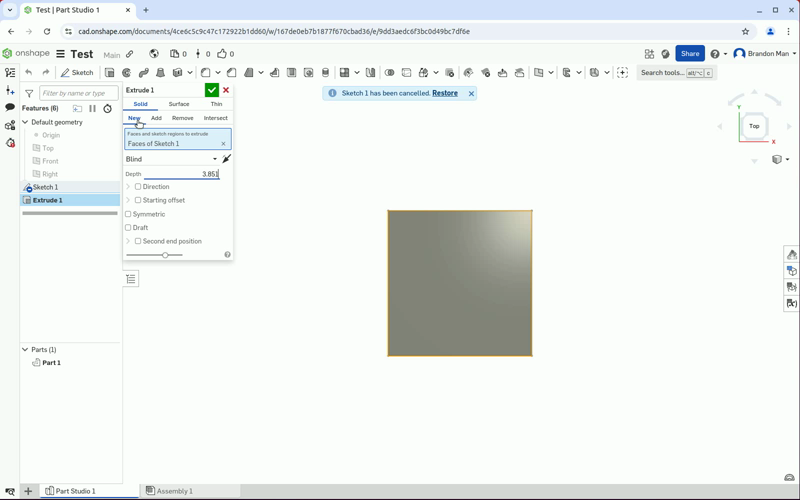
key(enter)
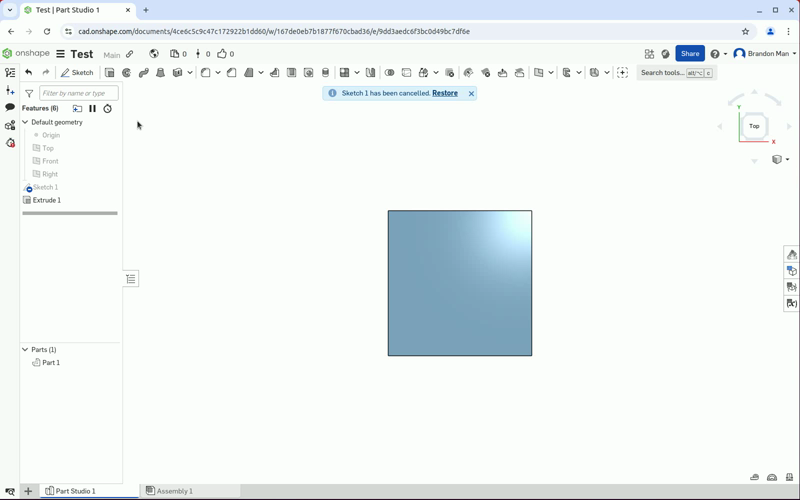
key(shift+h)
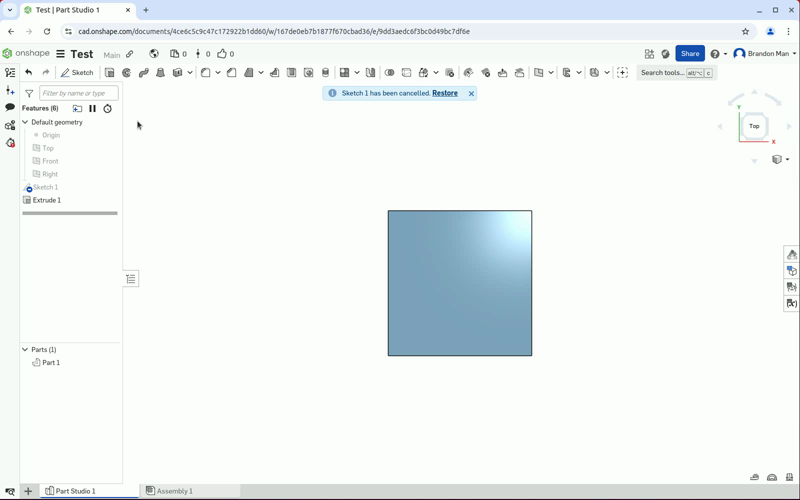
key(shift+h)
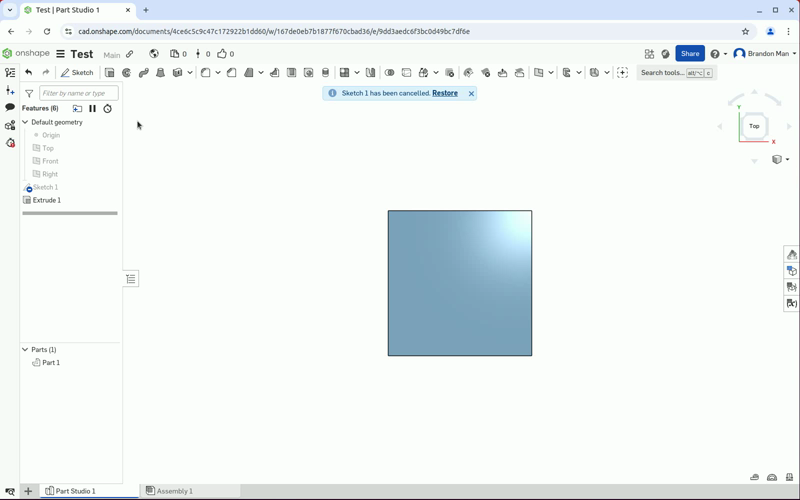
mouse_move(73, 189)
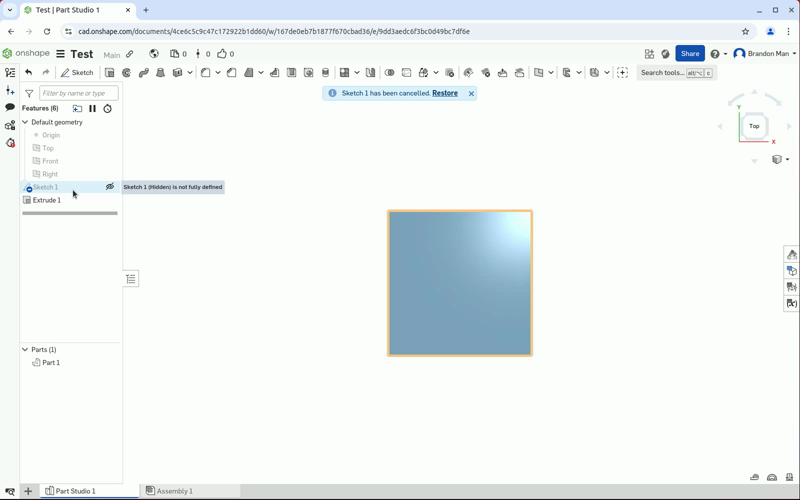
click(73, 189)
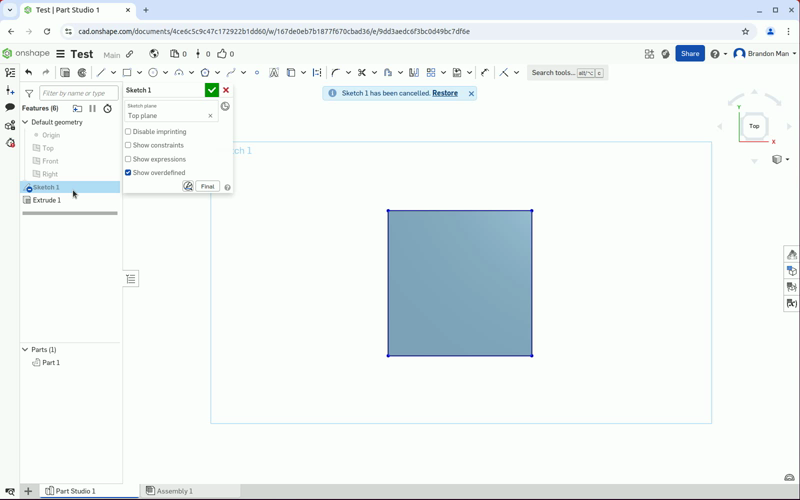
mouse_move(229, 92)
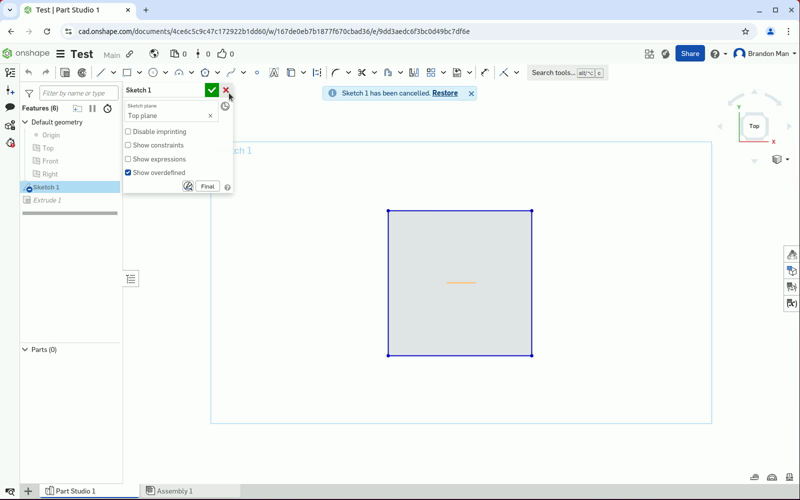
click(229, 92)
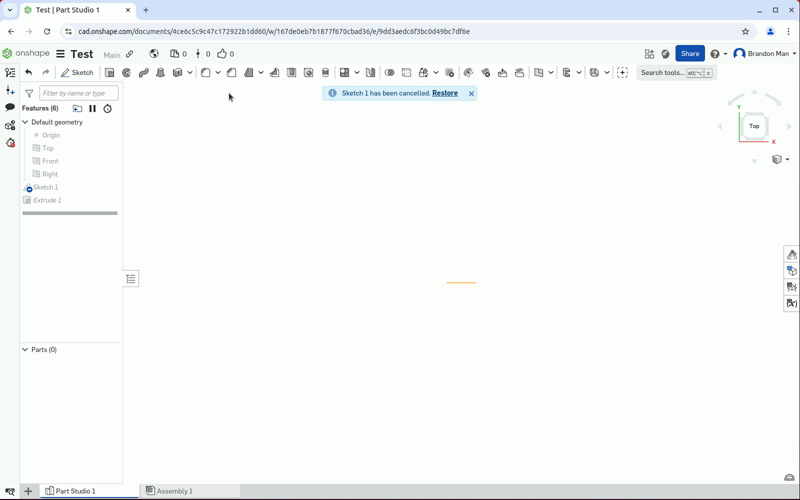
mouse_move(541, 75)
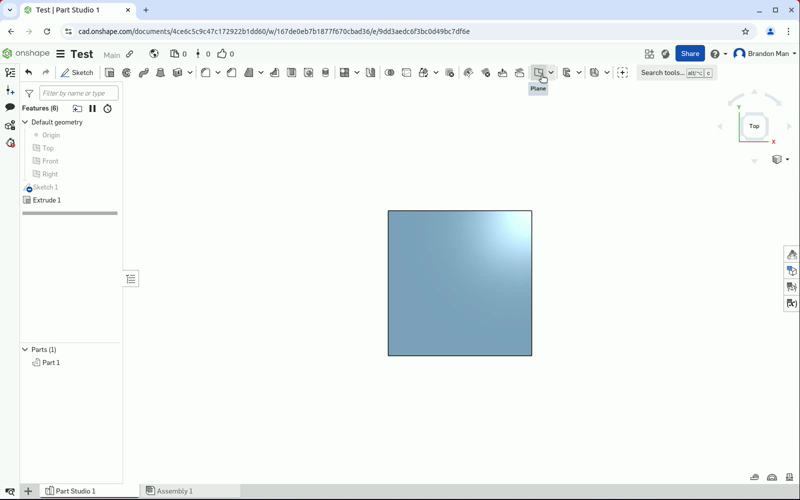
click(541, 75)
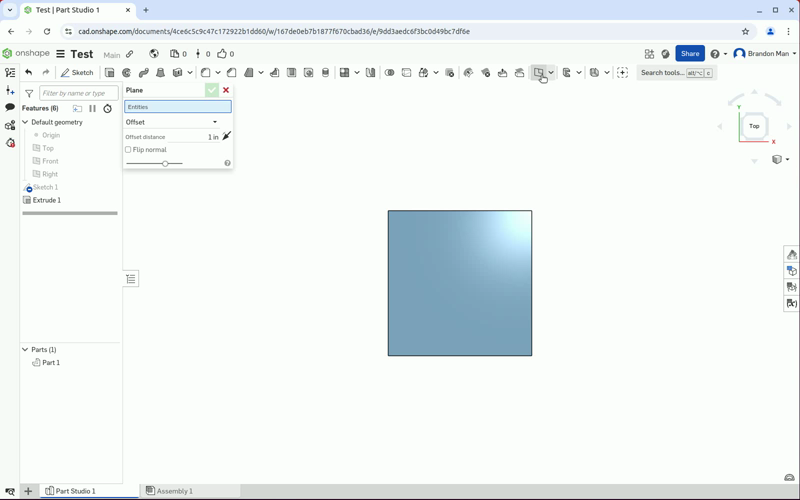
mouse_move(73, 150)
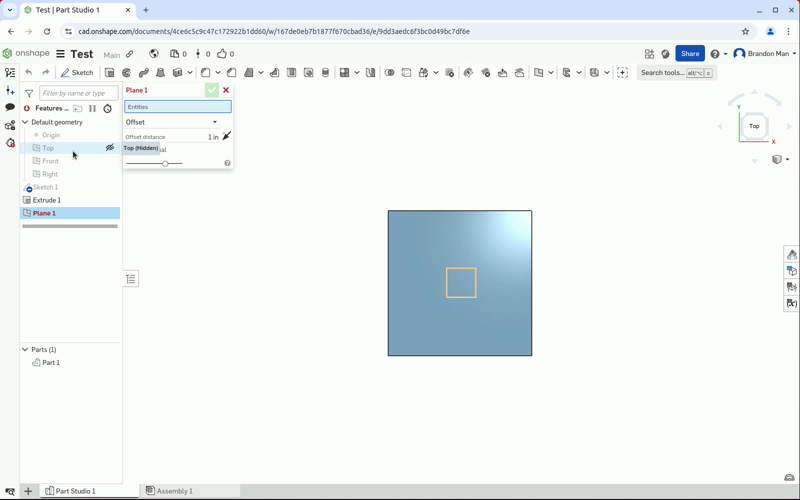
click(73, 150)
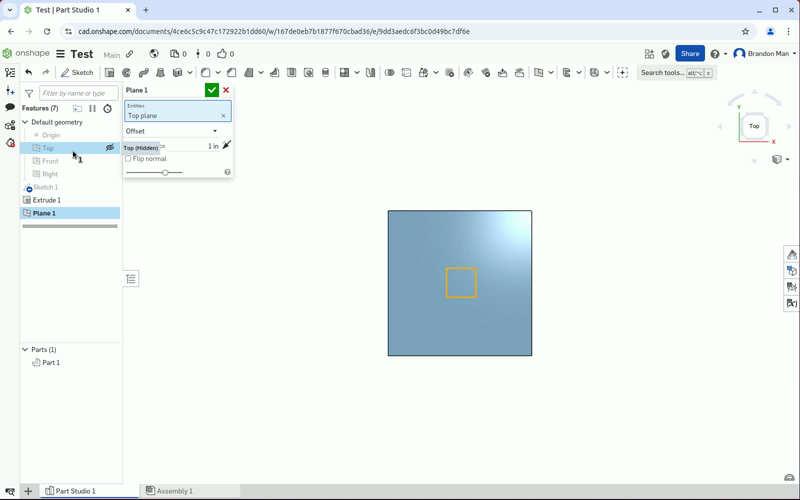
key(tab, 2)
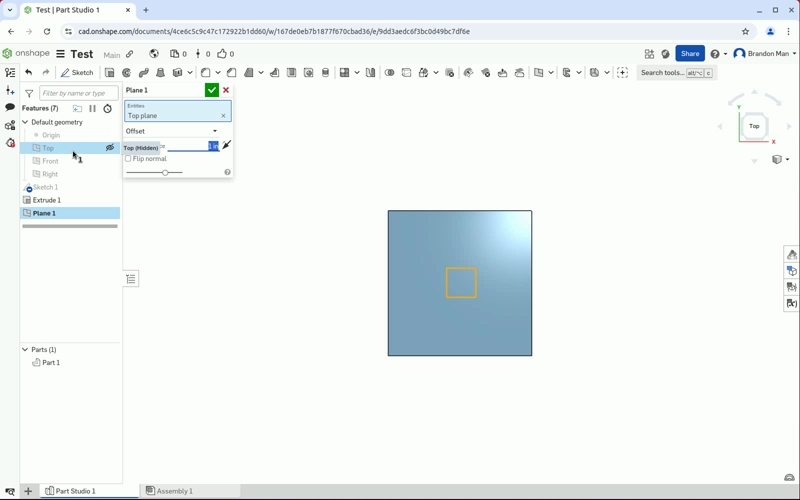
text(3.851)
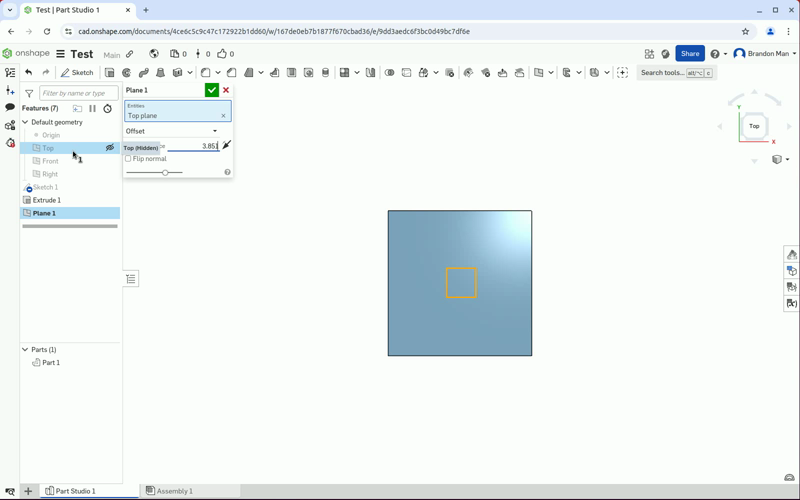
key(enter, 2)
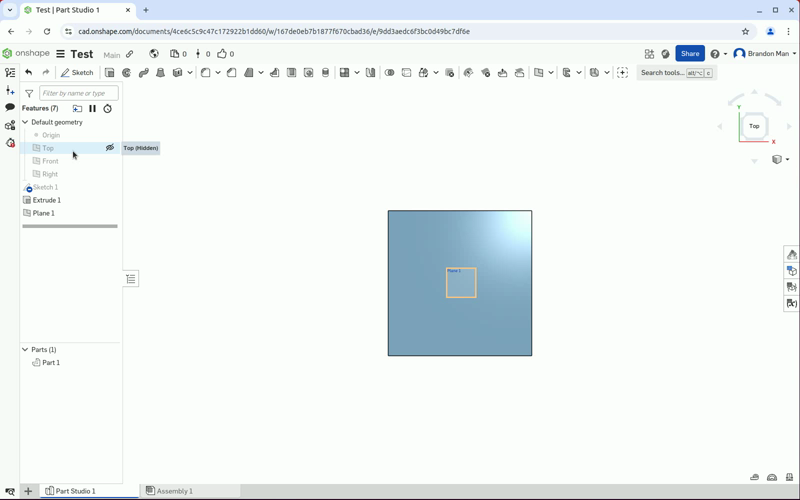
key(shift+s)
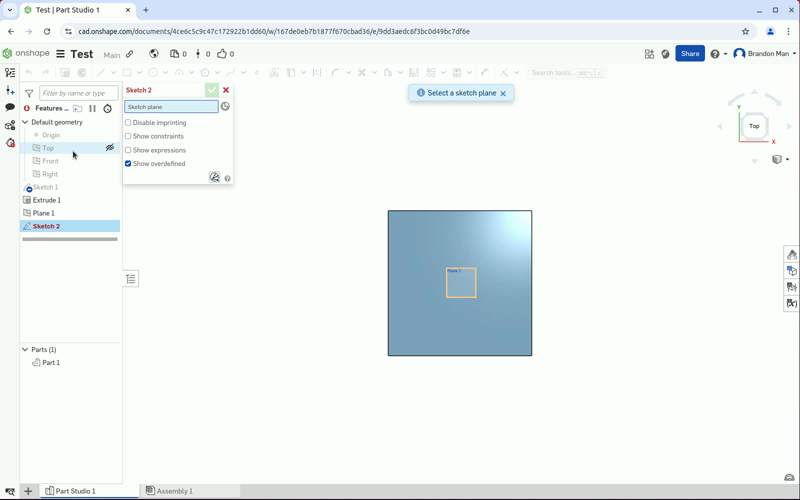
mouse_move(73, 215)
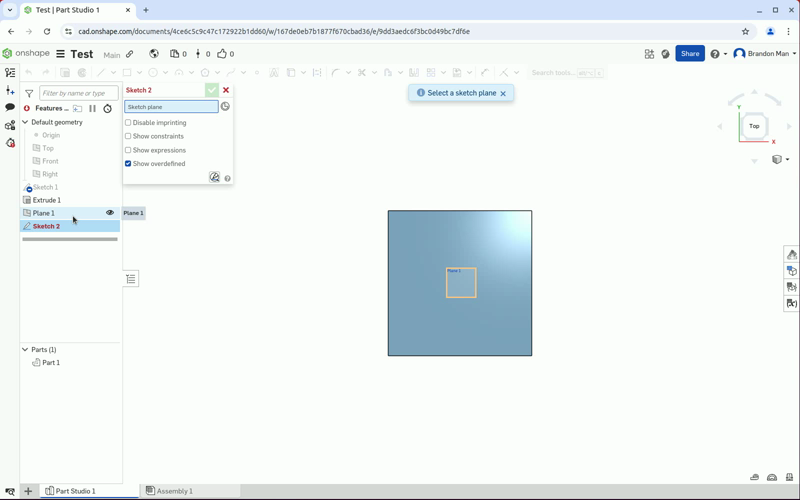
click(73, 215)
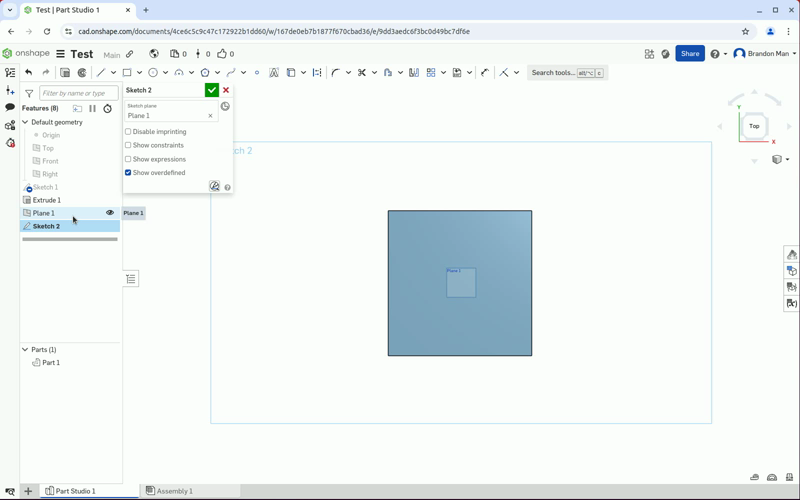
mouse_move(73, 352)
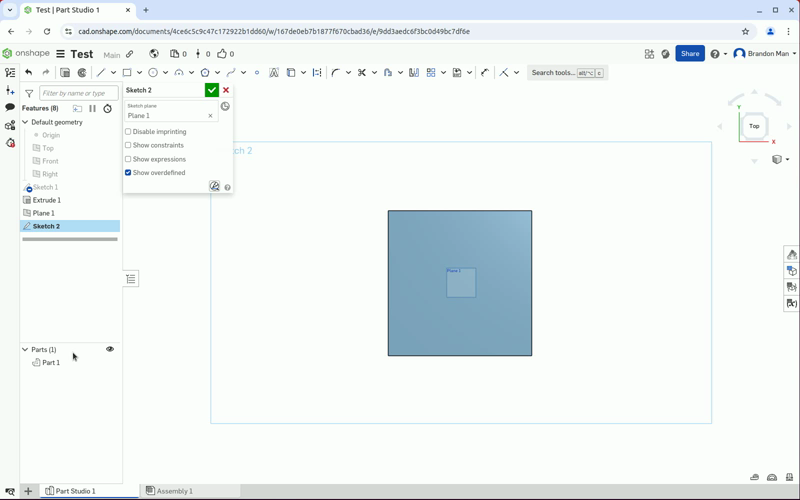
key(y)
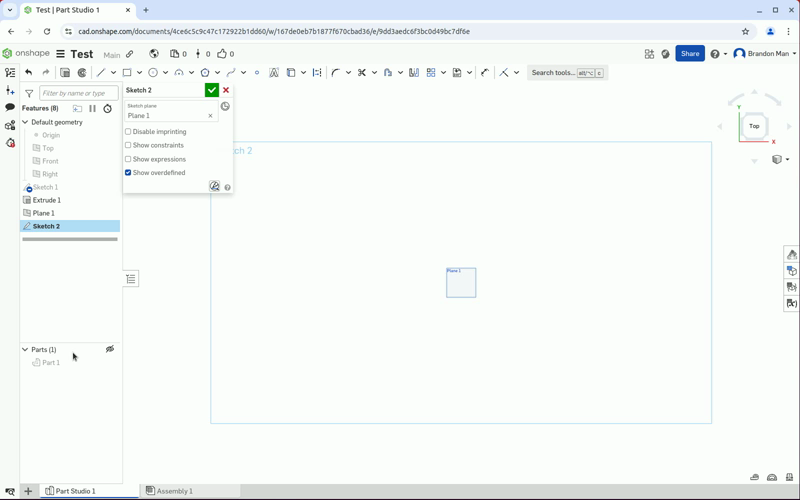
key(l)
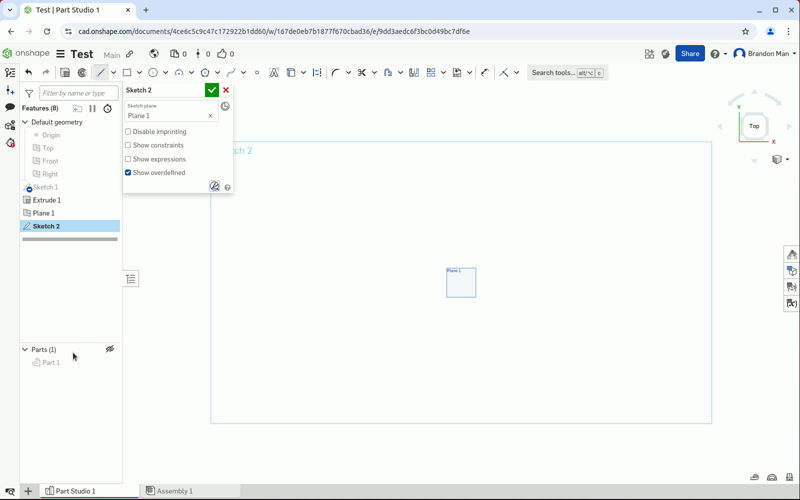
key_down(shift)
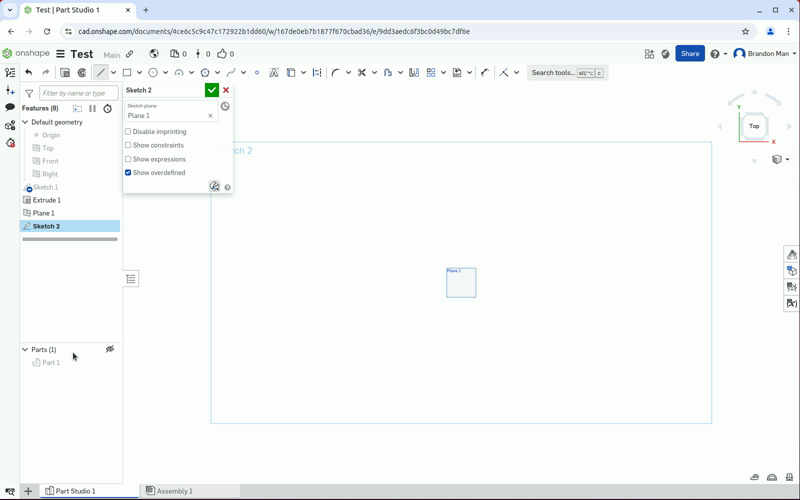
mouse_move(405, 336)
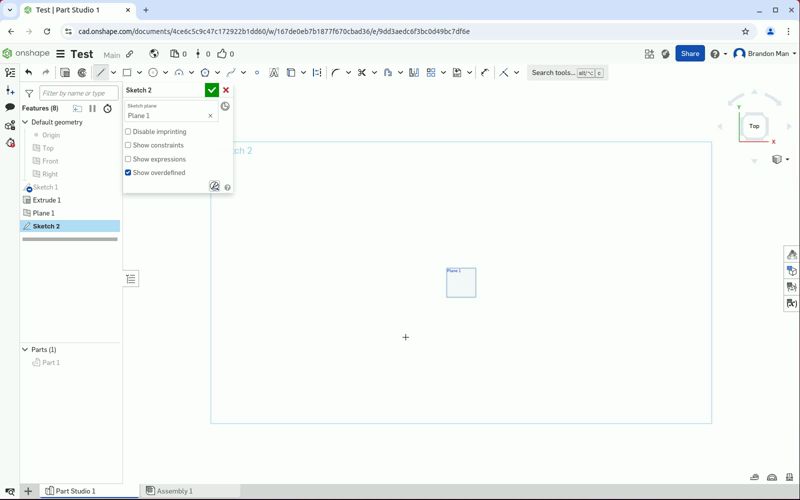
click(405, 336)
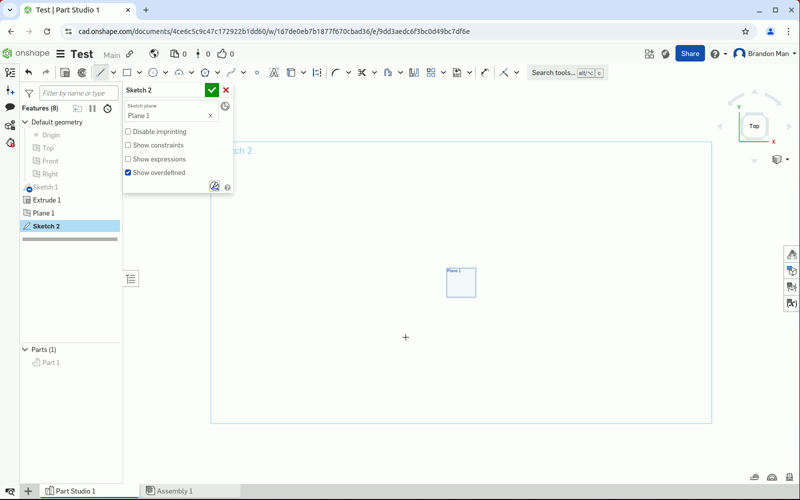
key_up(shift)
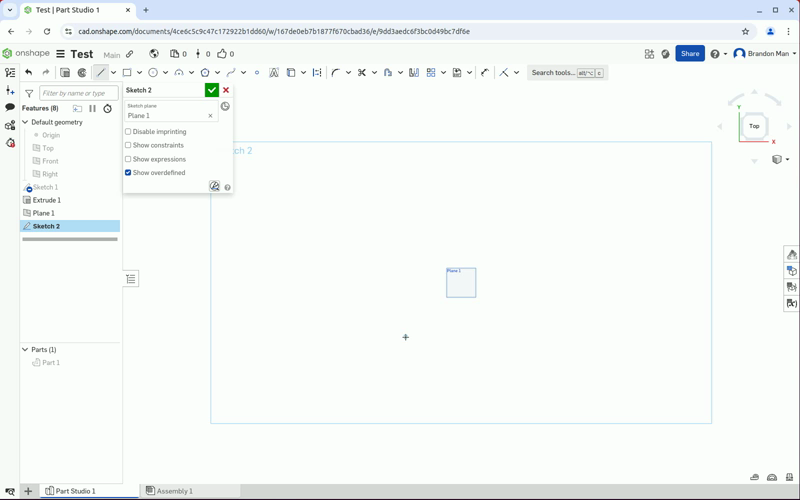
key_down(shift)
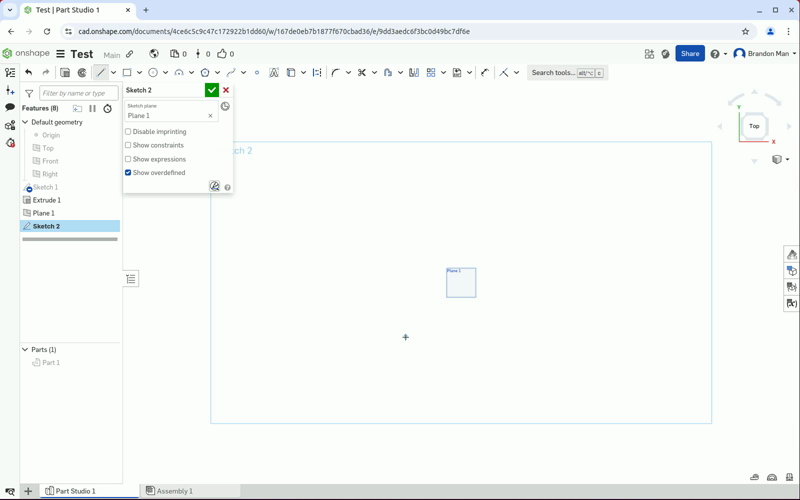
mouse_move(514, 336)
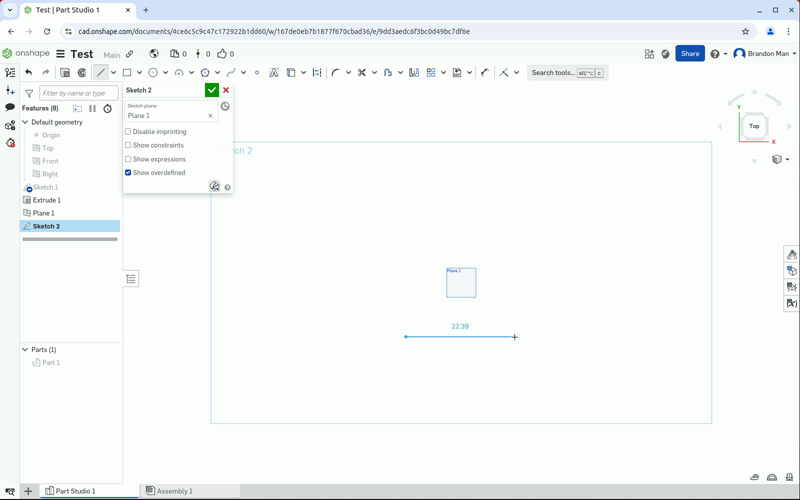
click(514, 336)
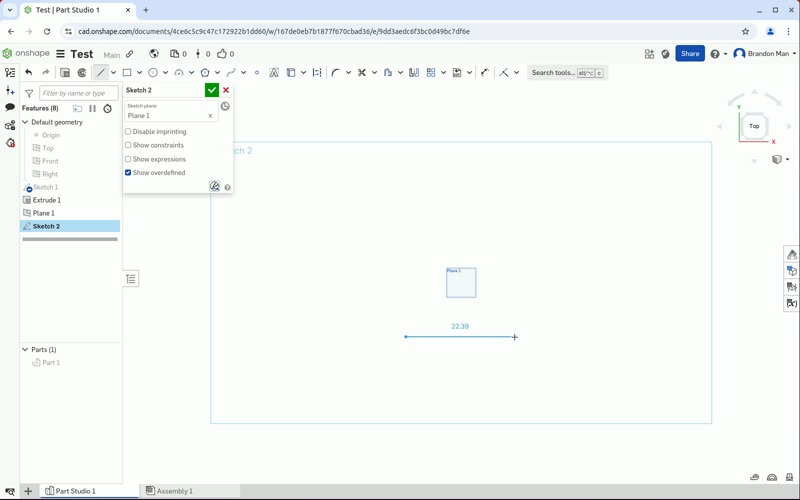
key_up(shift)
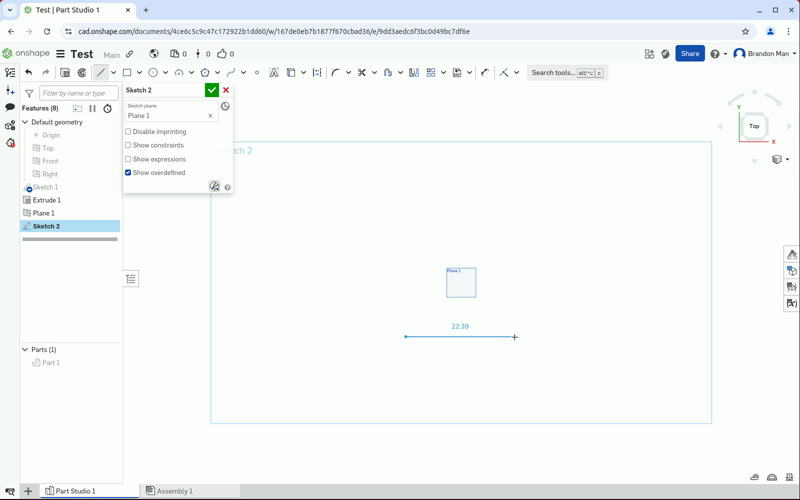
key_down(shift)
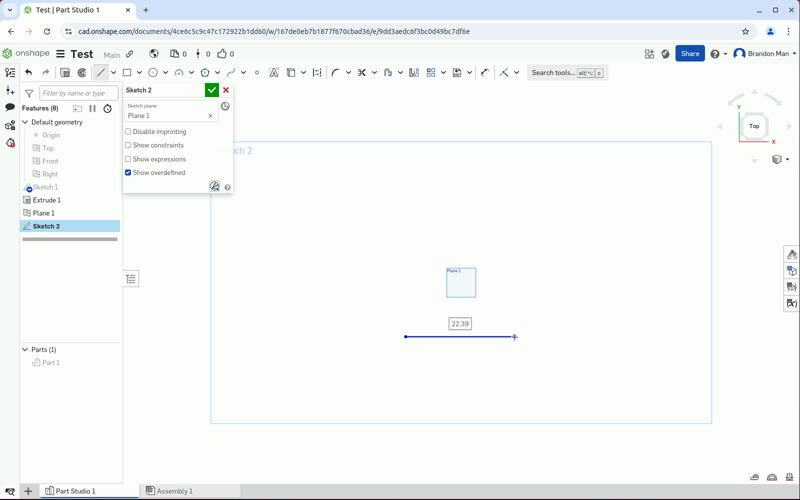
mouse_move(514, 227)
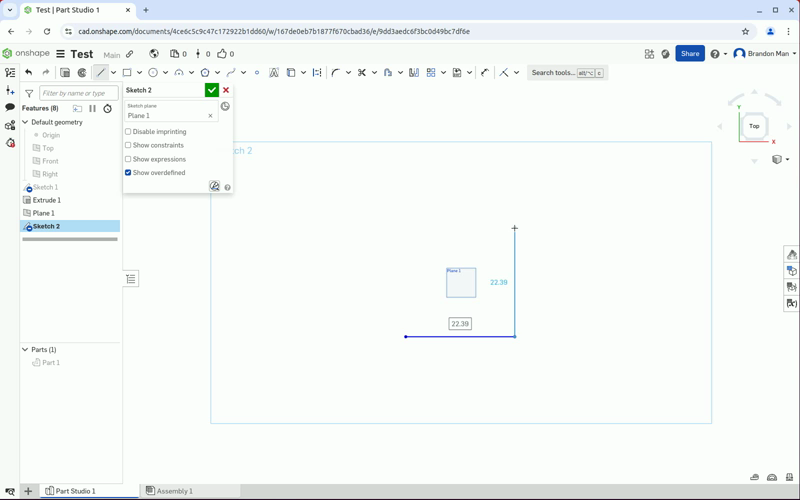
click(514, 227)
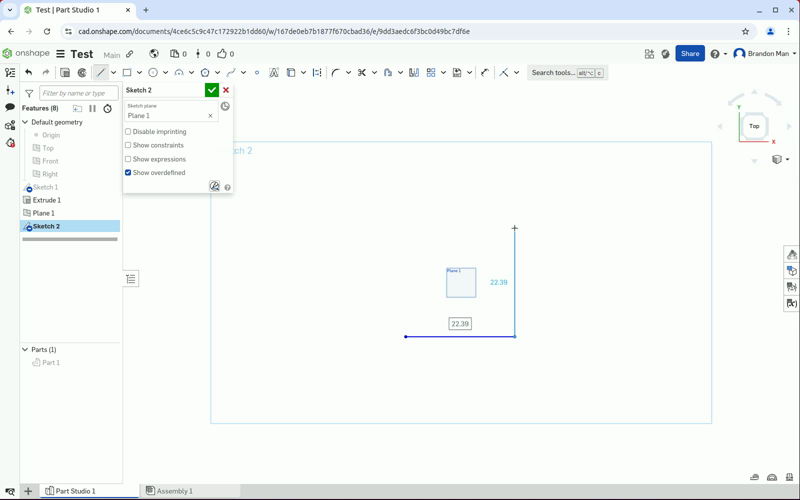
key_up(shift)
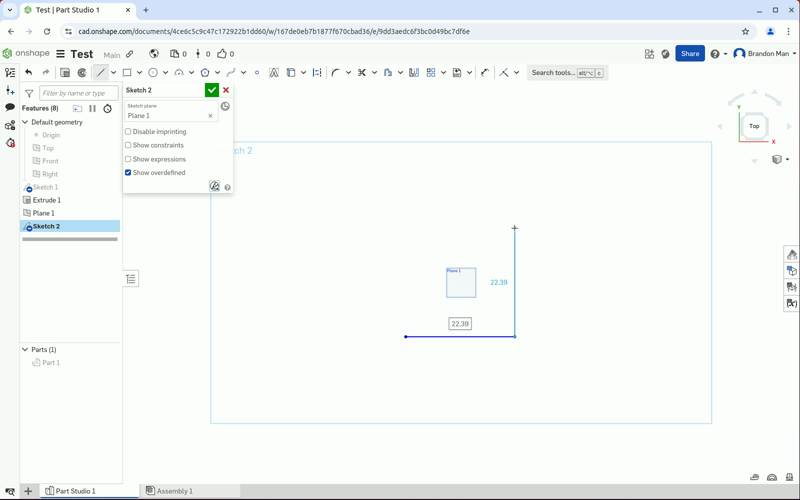
key_down(shift)
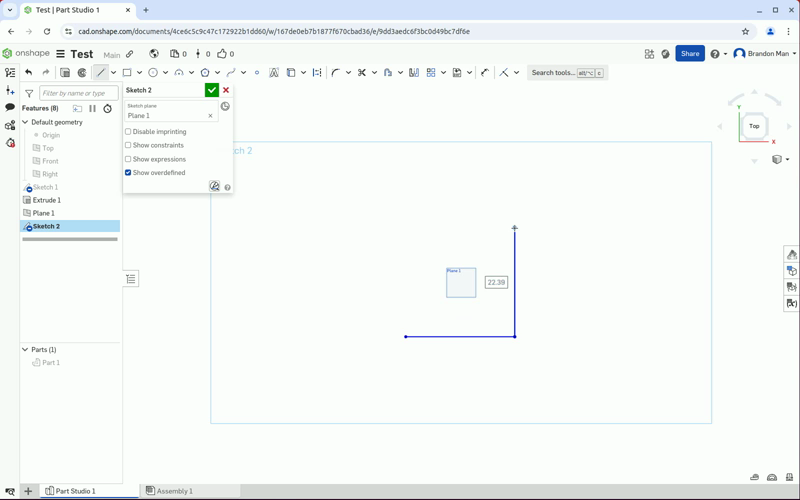
mouse_move(405, 227)
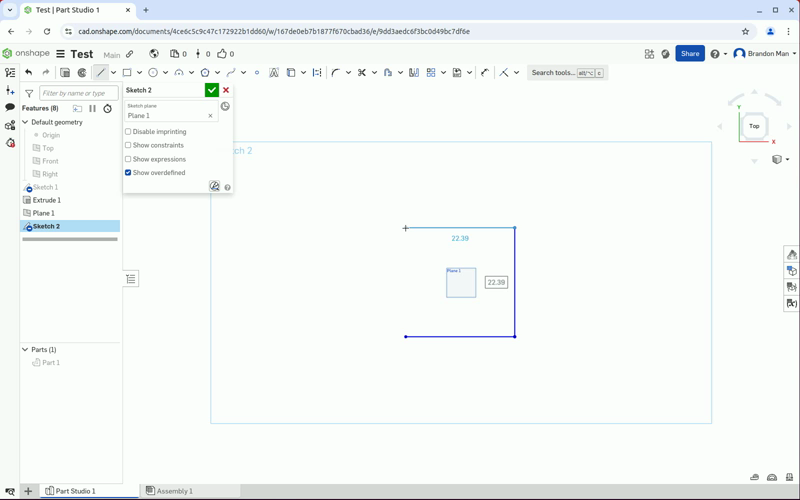
click(405, 227)
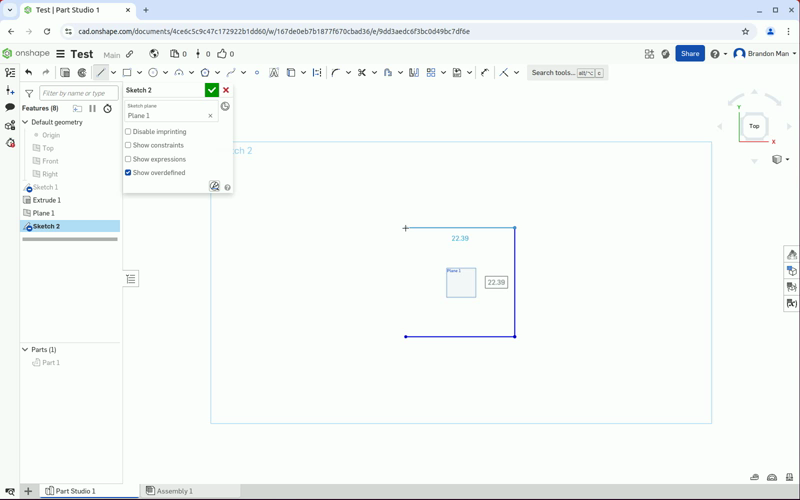
key_up(shift)
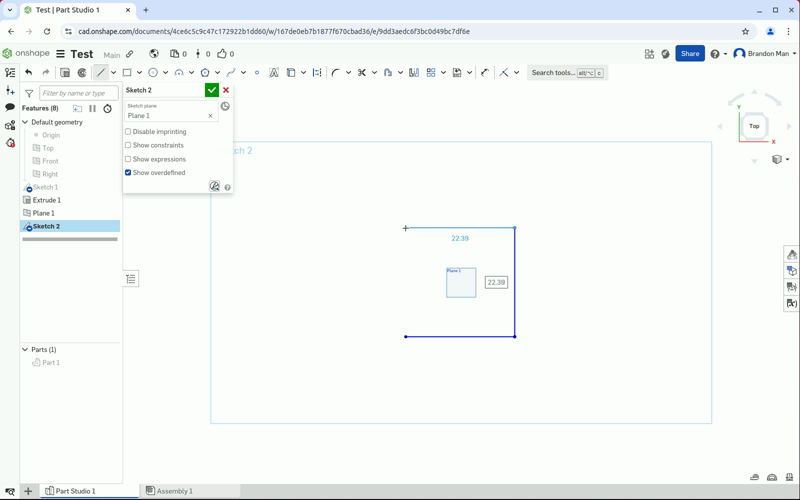
key_down(shift)
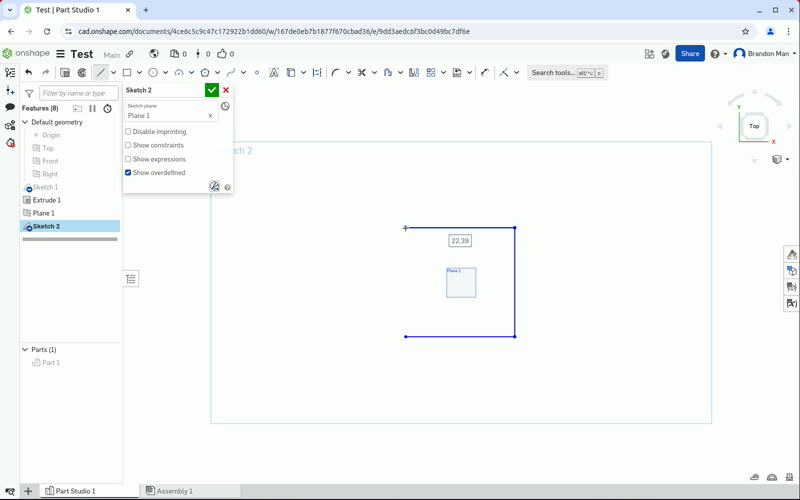
mouse_move(405, 336)
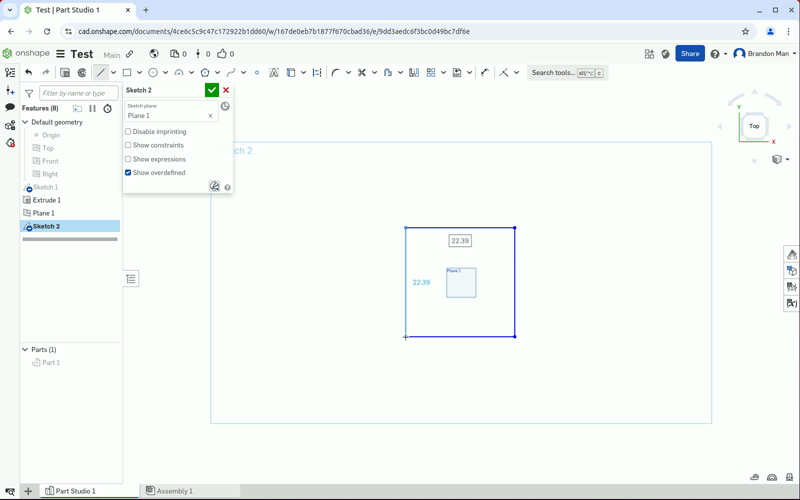
key_up(shift)
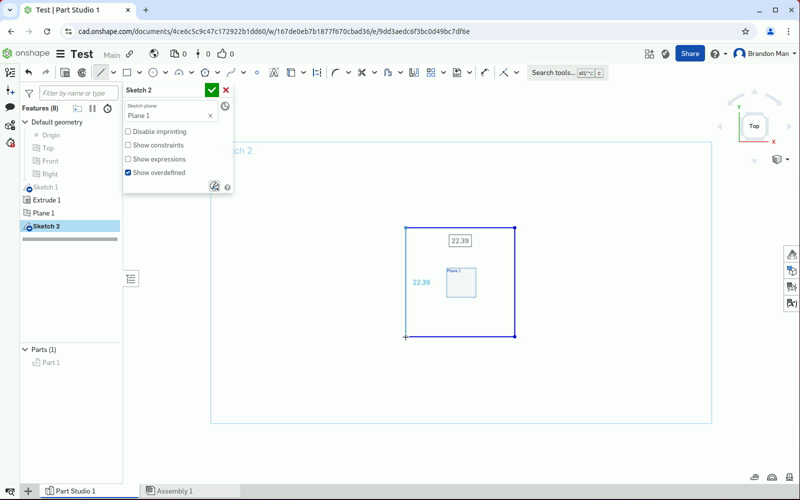
click(405, 336)
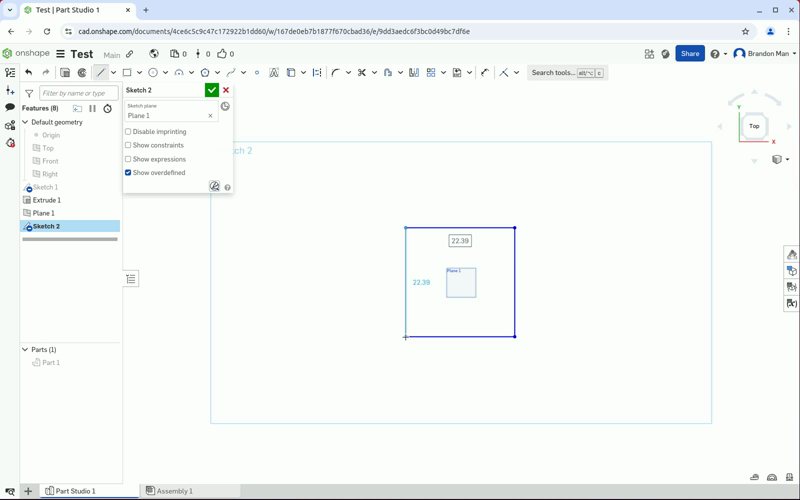
key(esc)
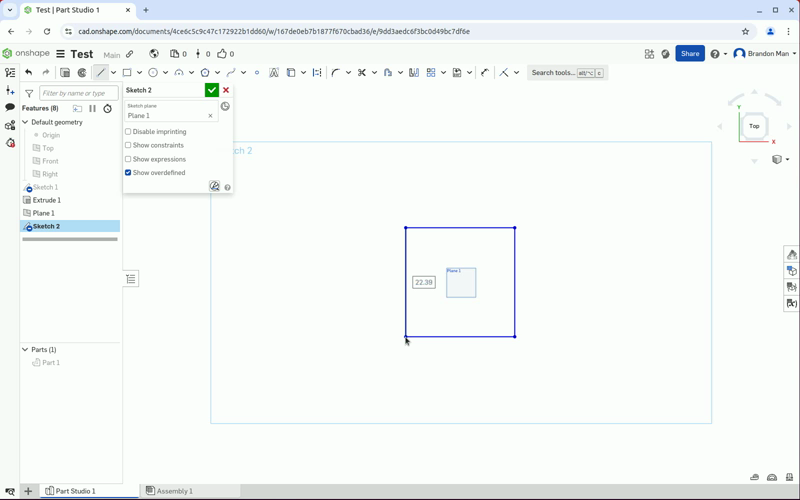
mouse_move(499, 298)
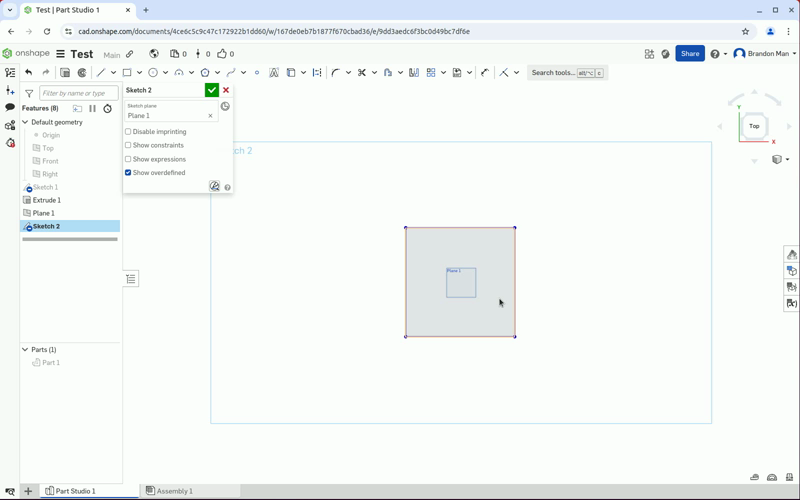
click(499, 298)
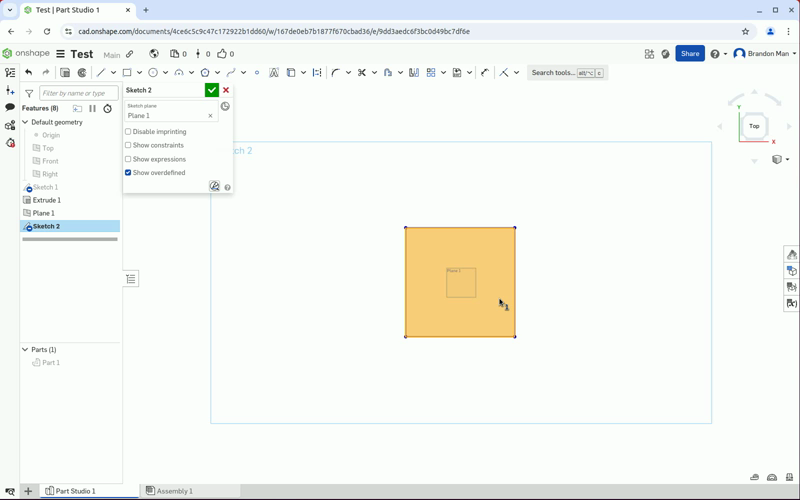
mouse_move(73, 352)
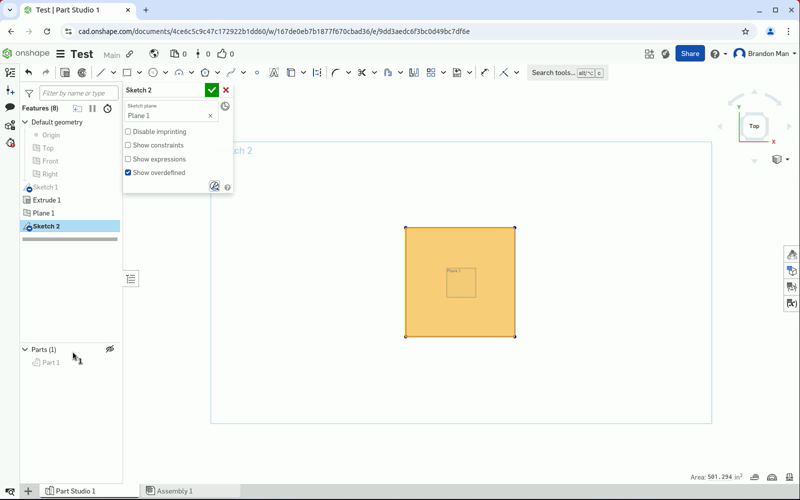
key(shift+y)
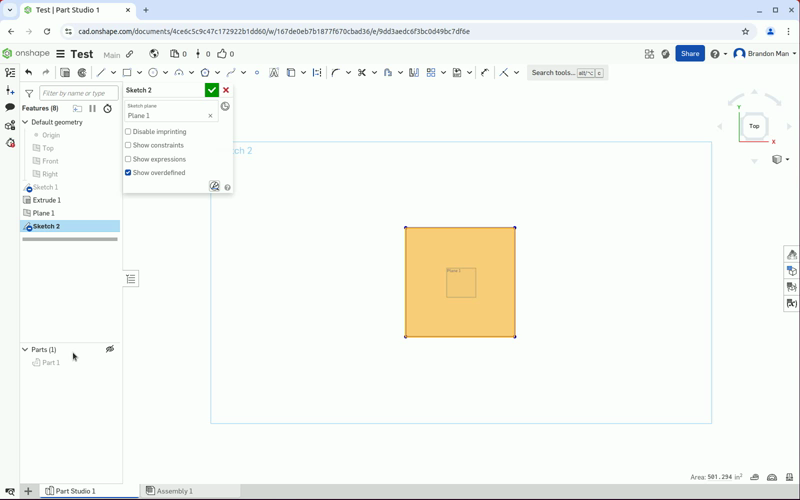
key(shift+e)
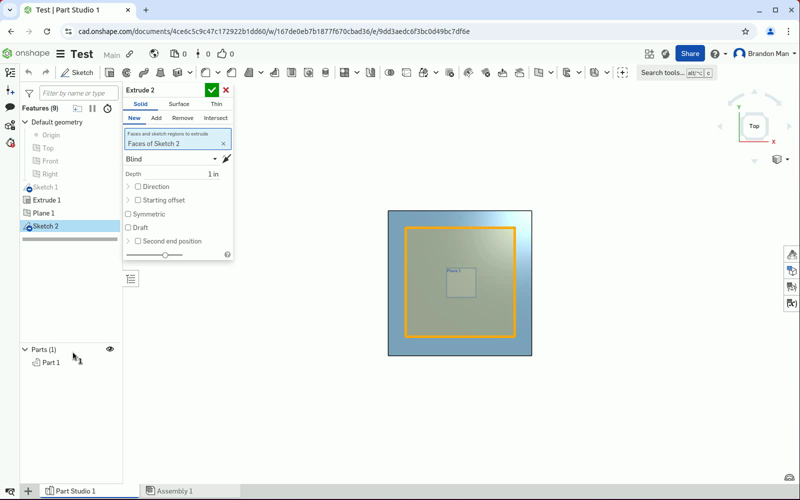
mouse_move(143, 106)
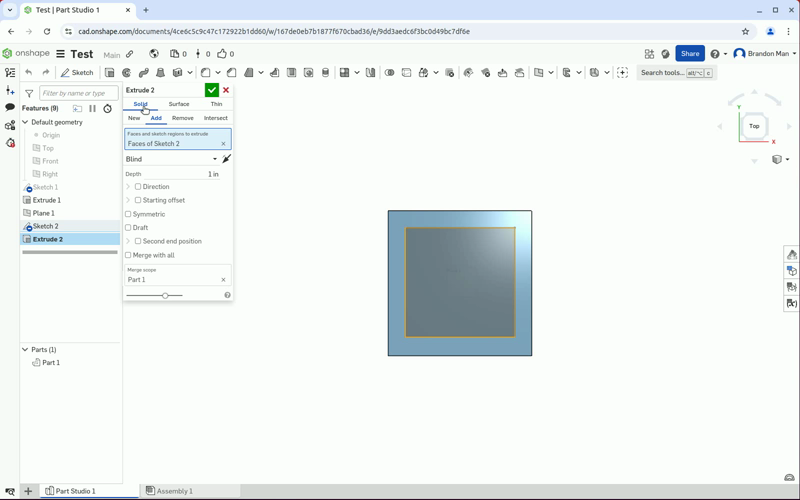
click(143, 106)
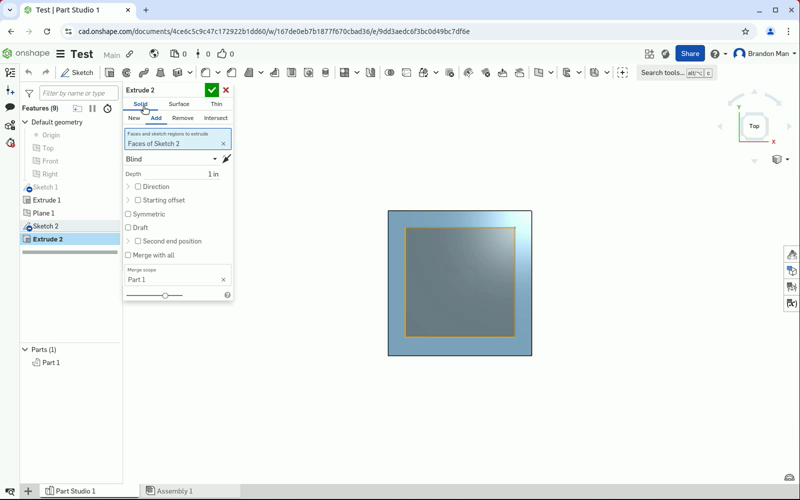
mouse_move(137, 120)
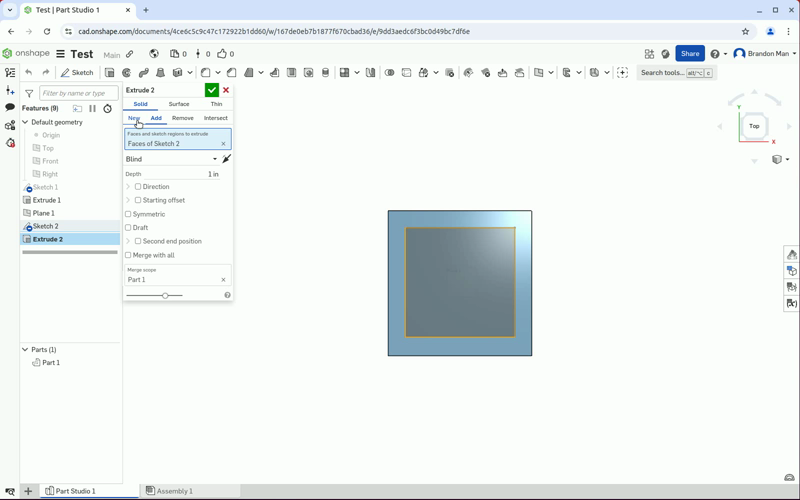
click(137, 120)
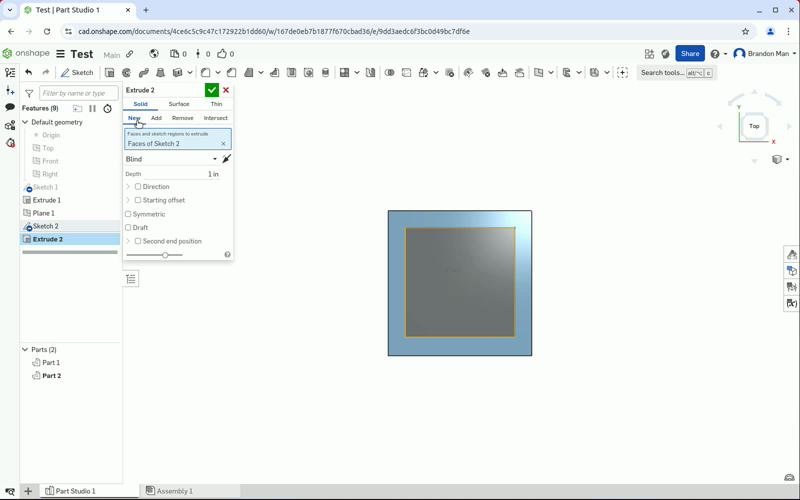
key(tab, 4)
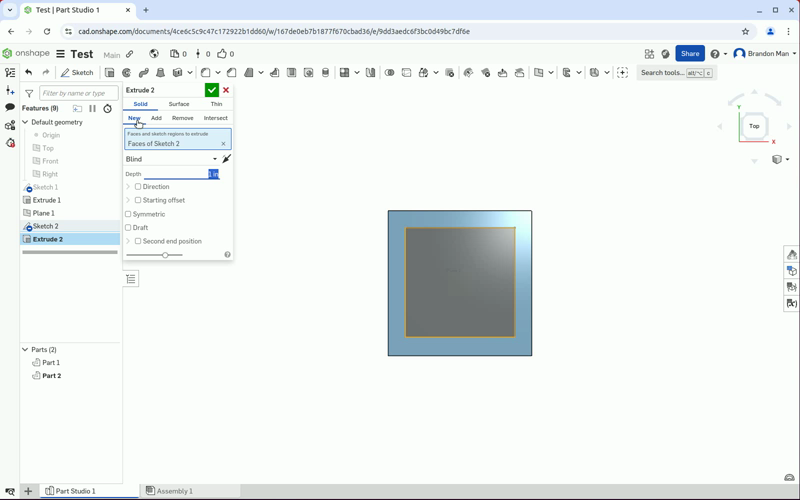
text(19.257)
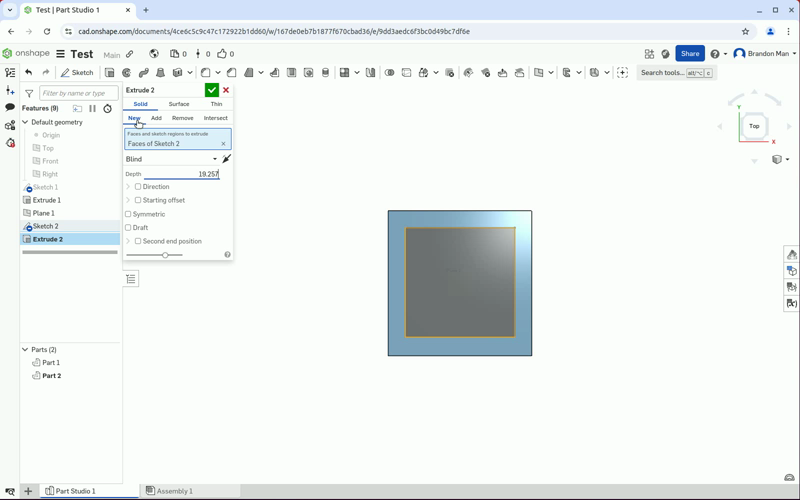
key(enter)
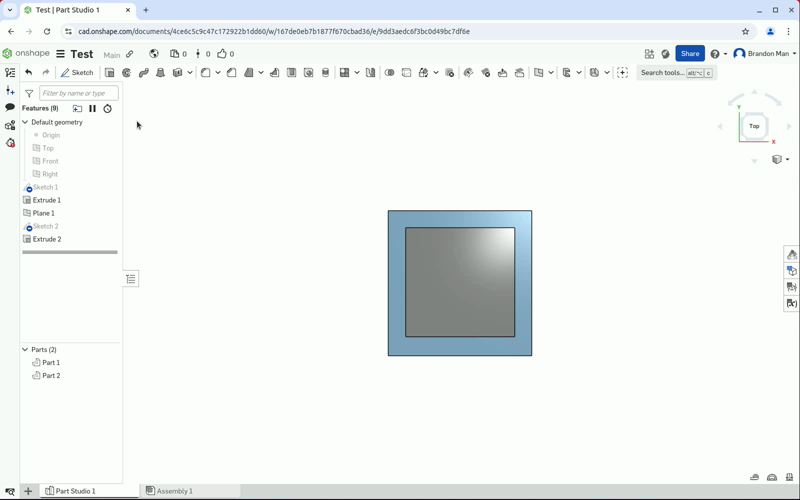
key(shift+h)
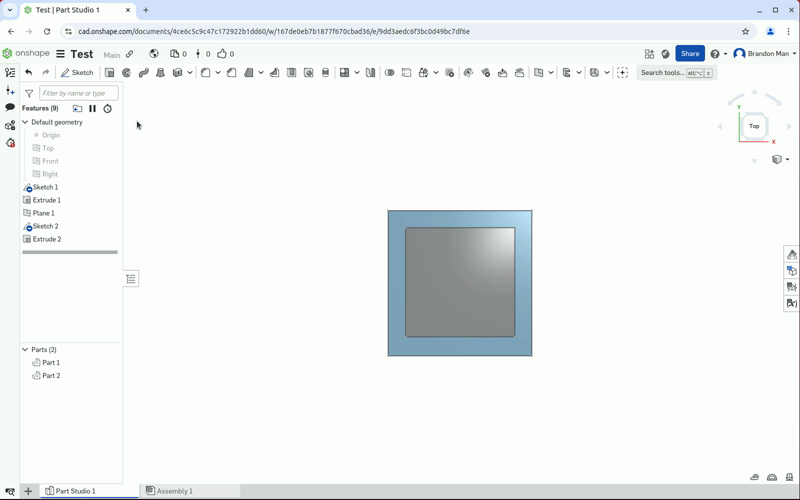
key(shift+h)
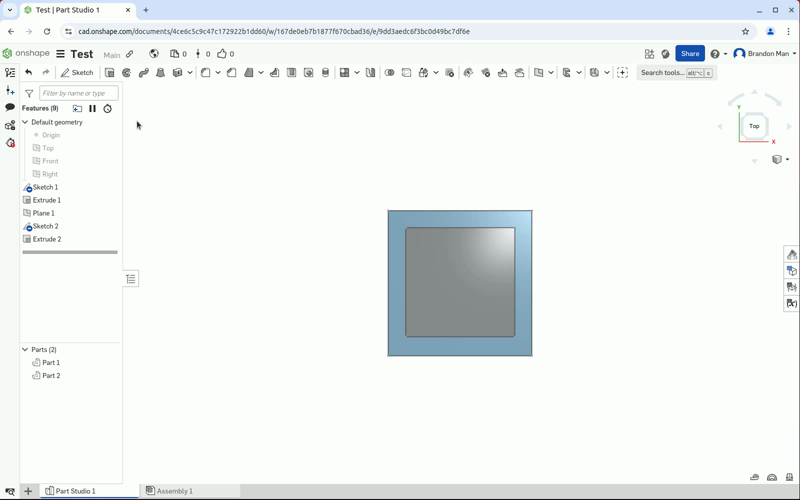
key(shift+7)
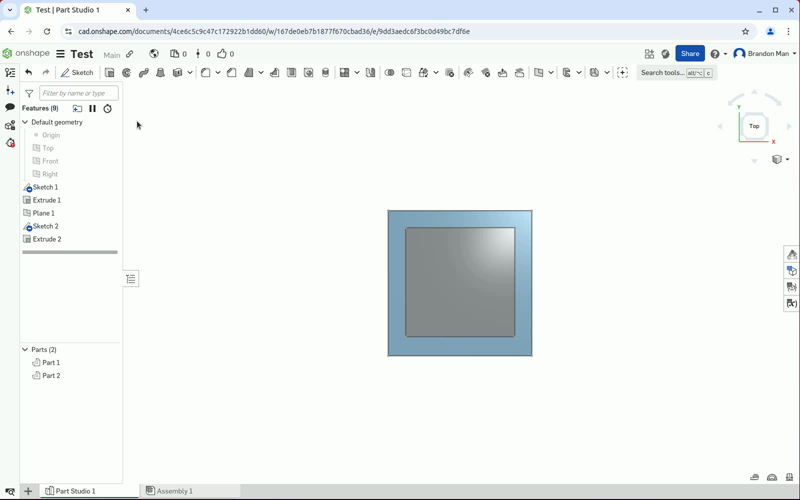
key(up, 3)
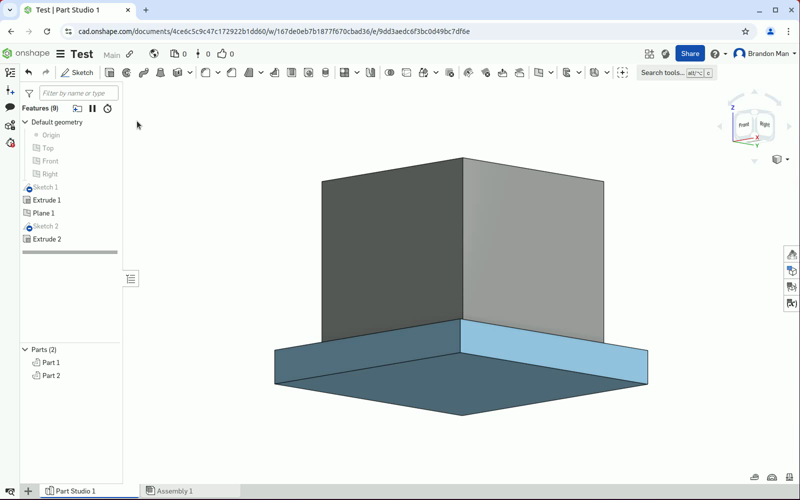
key(left, 3)
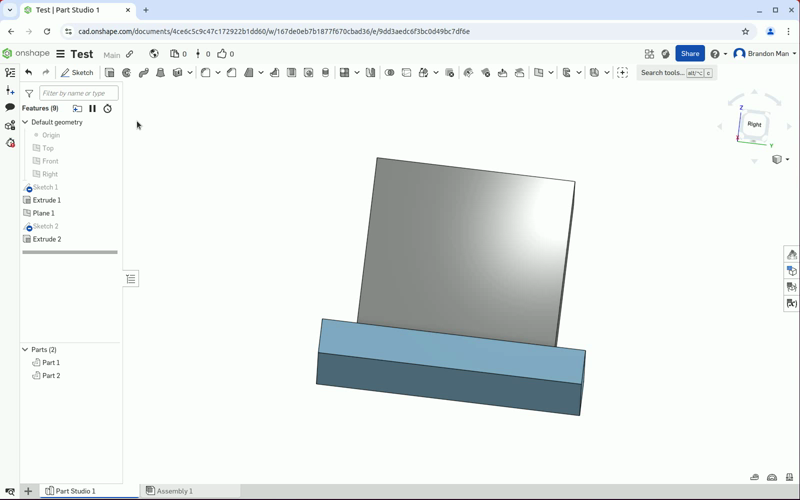
key(right, 3)
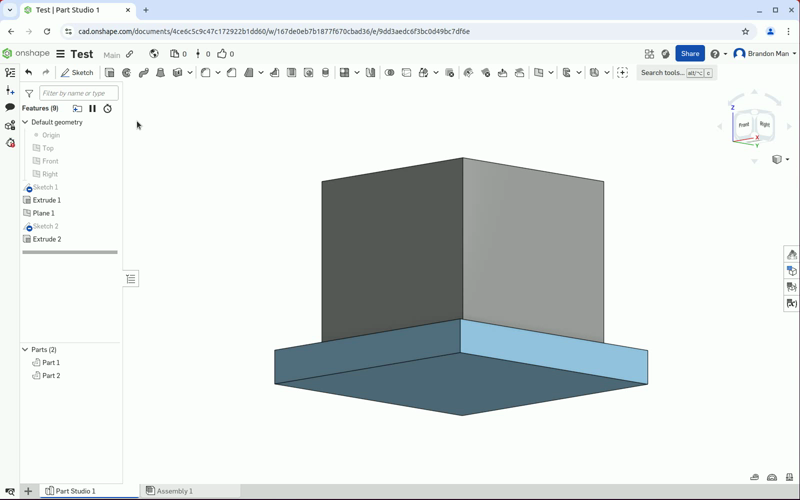
key(down, 3)
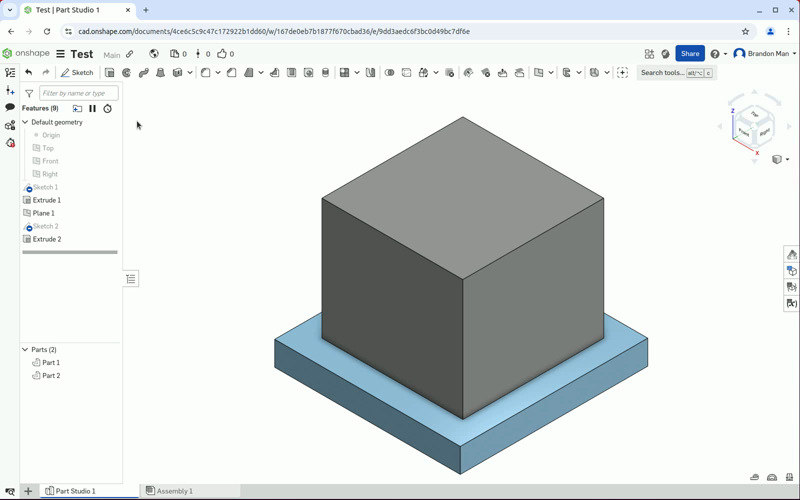
mouse_move(73, 189)
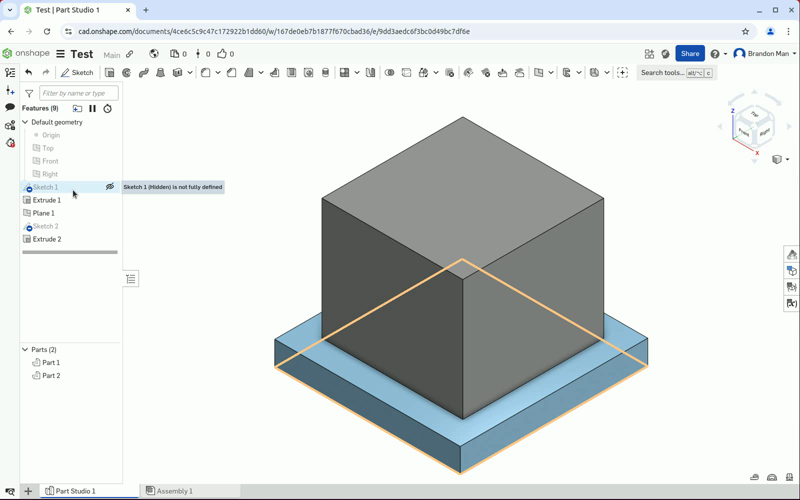
click(73, 189)